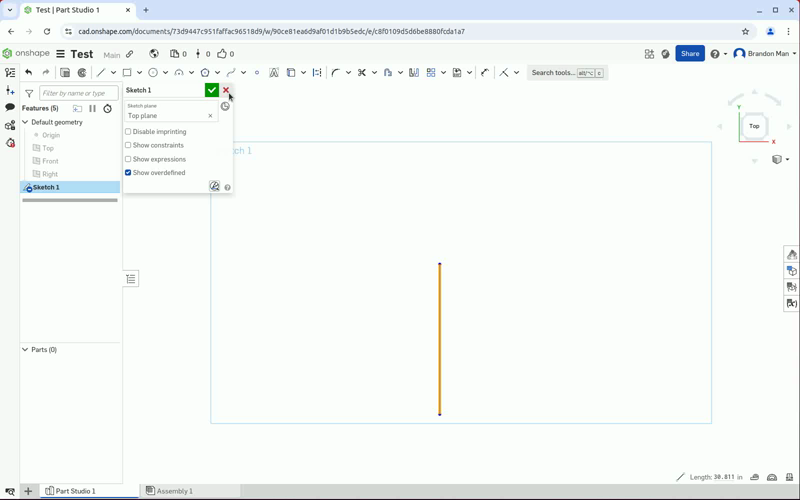
key(shift+h)
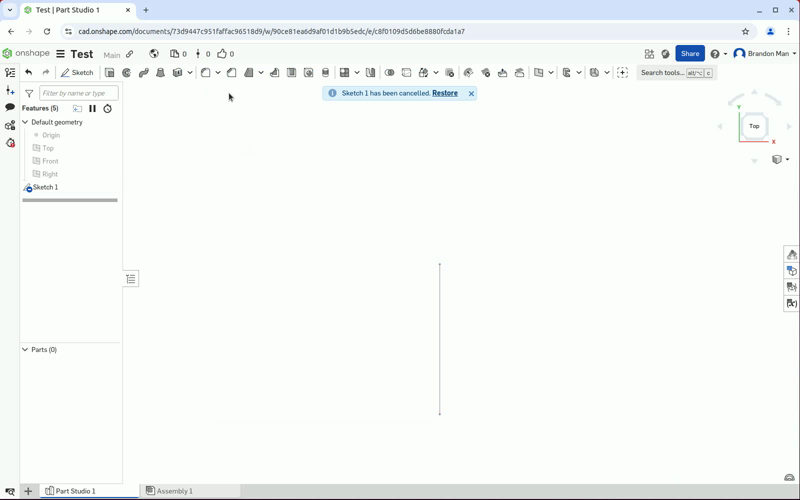
mouse_move(73, 352)
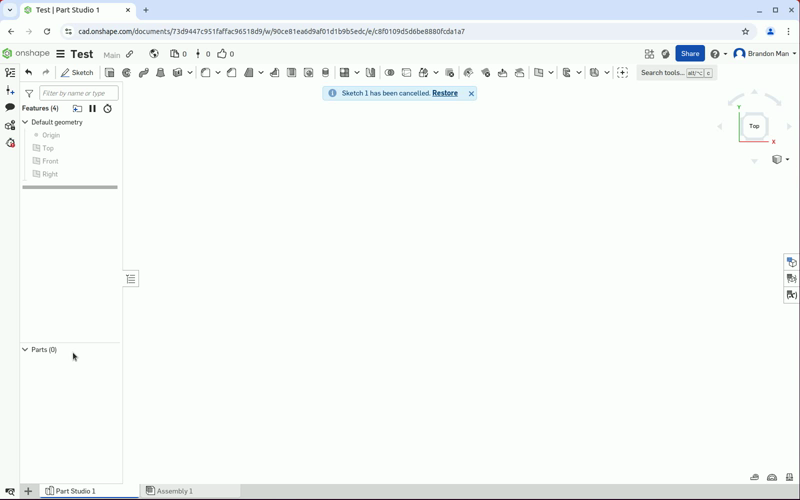
key(y)
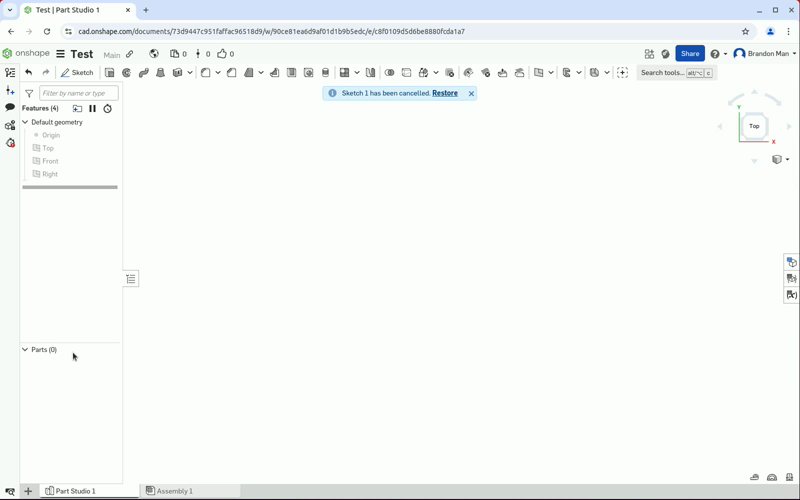
key(shift+p)
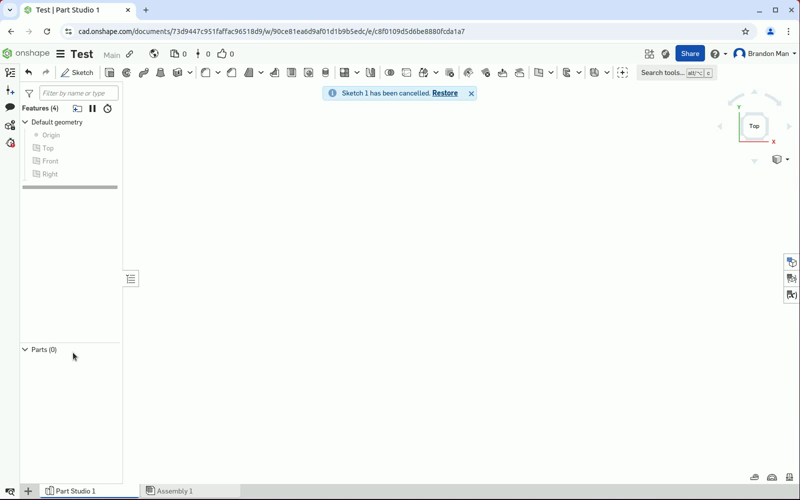
key(space)
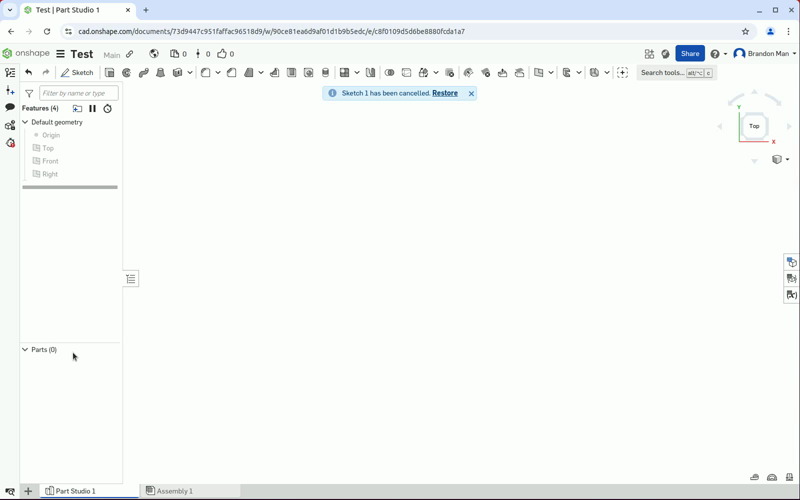
key_down(shift)
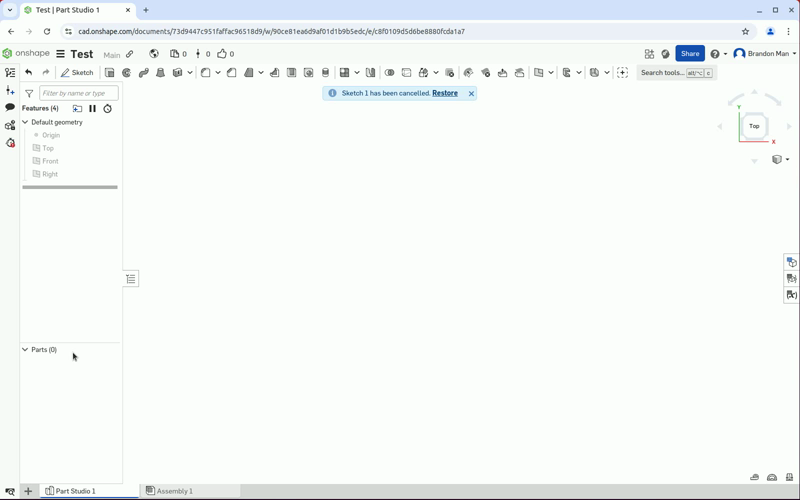
key(up)
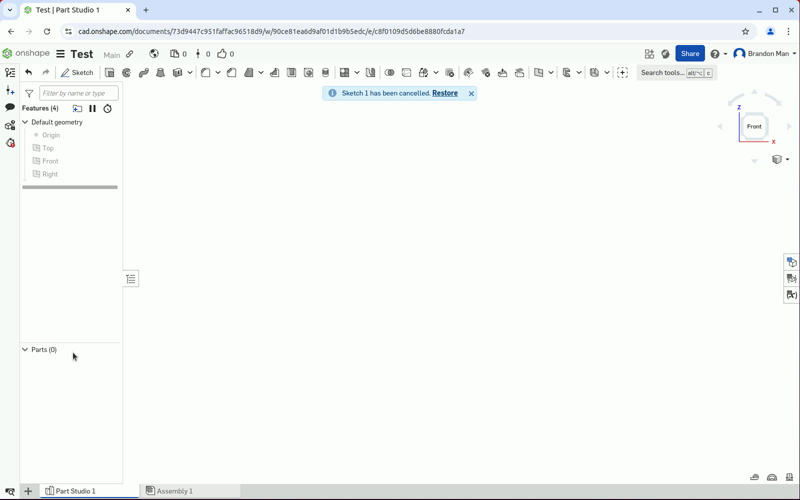
key_up(shift)
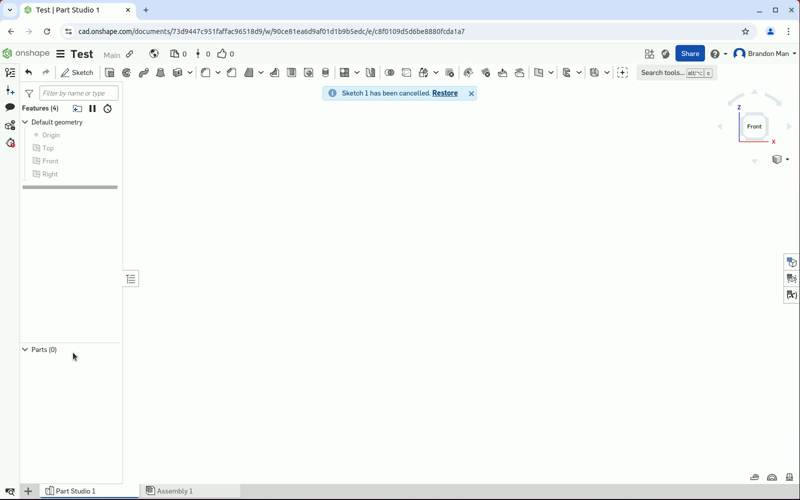
mouse_move(73, 352)
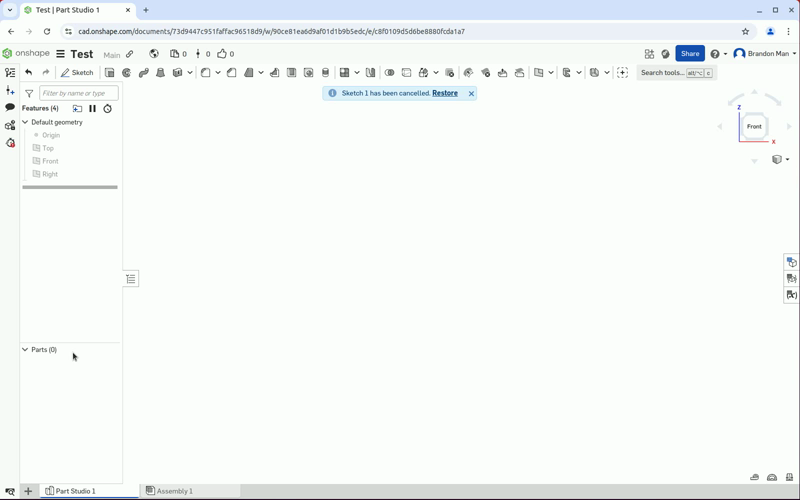
key(shift+y)
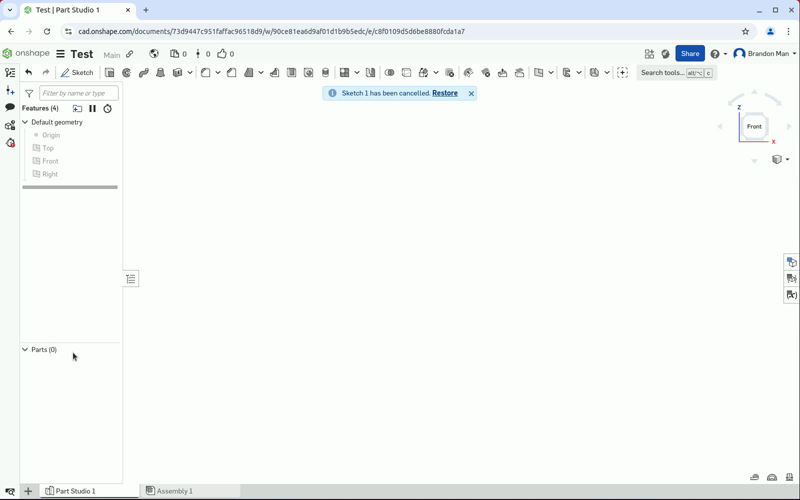
key(shift+s)
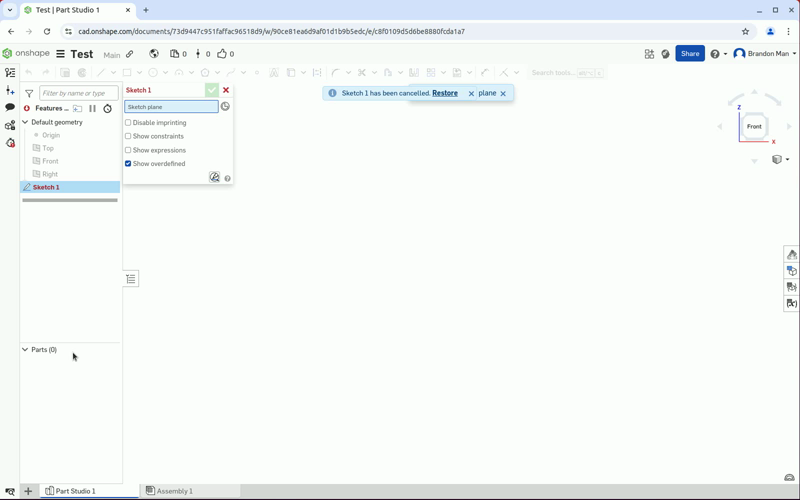
mouse_move(73, 163)
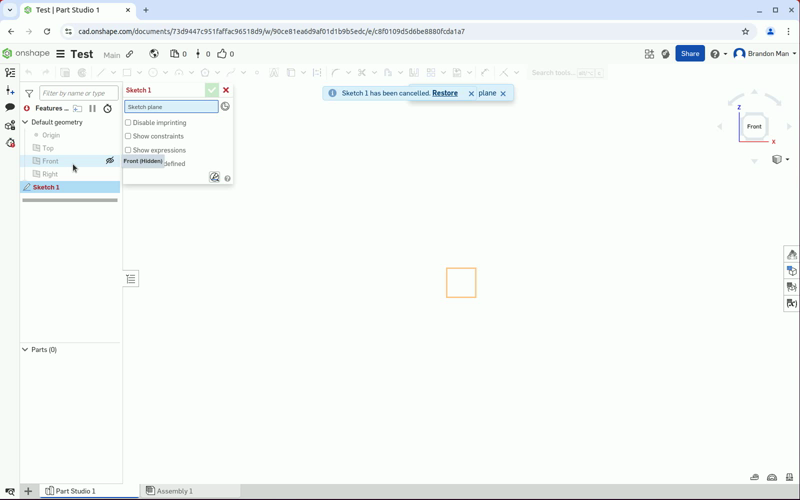
click(73, 163)
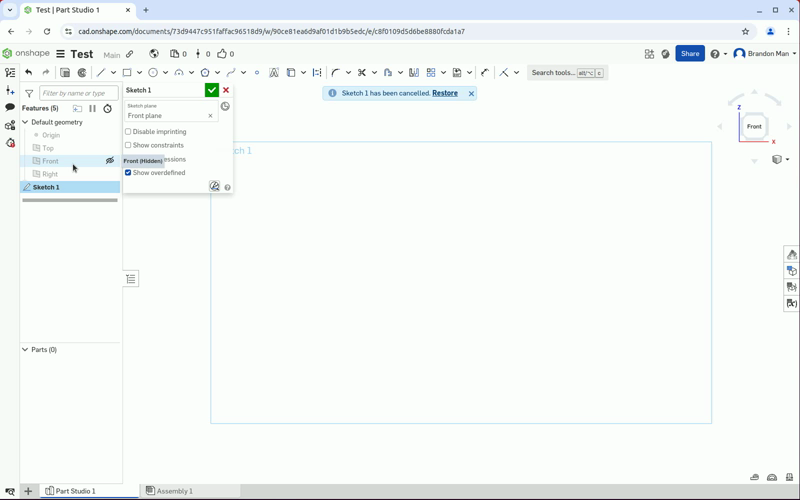
mouse_move(73, 352)
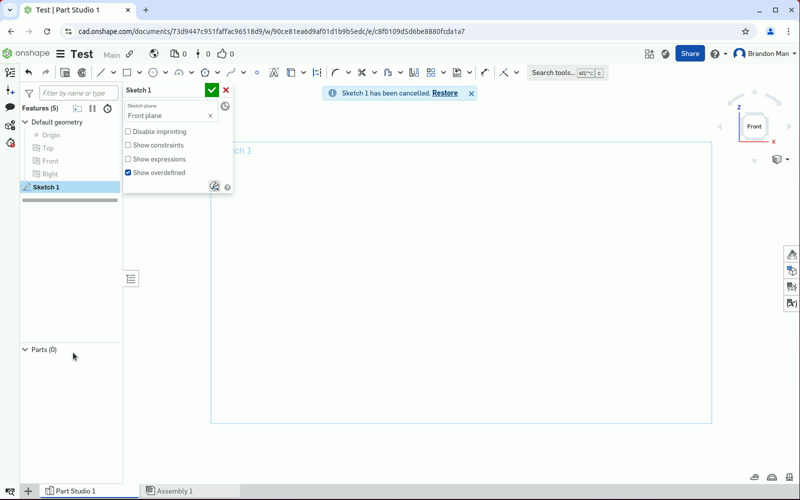
key(y)
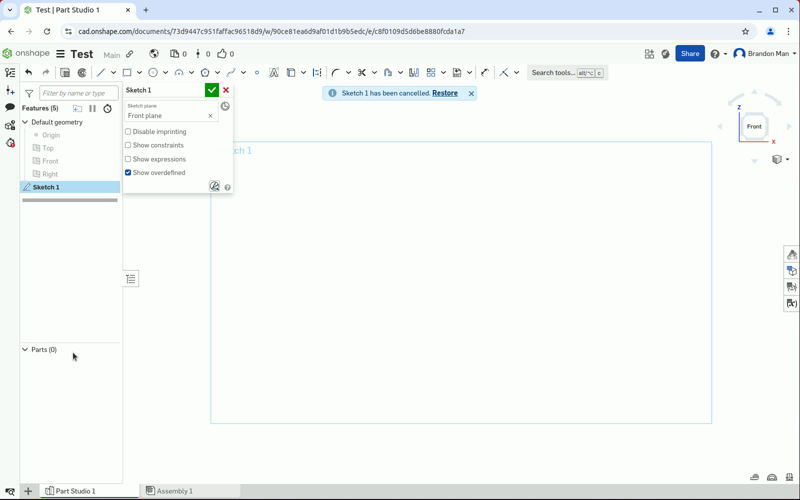
key(c)
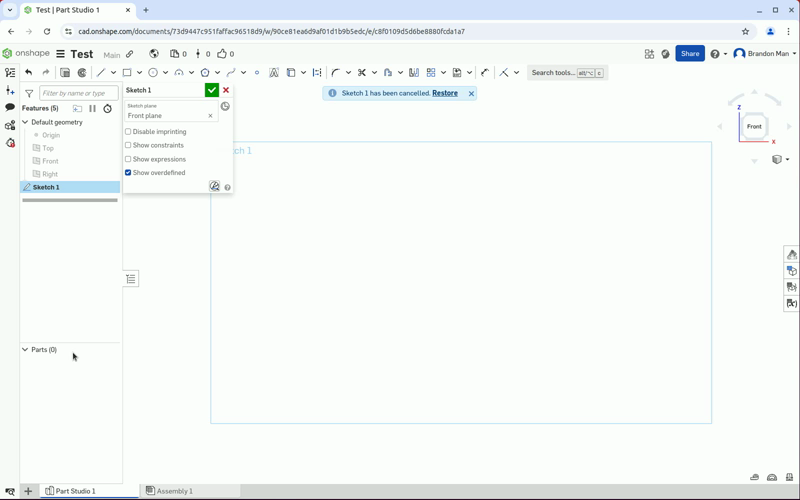
key_down(shift)
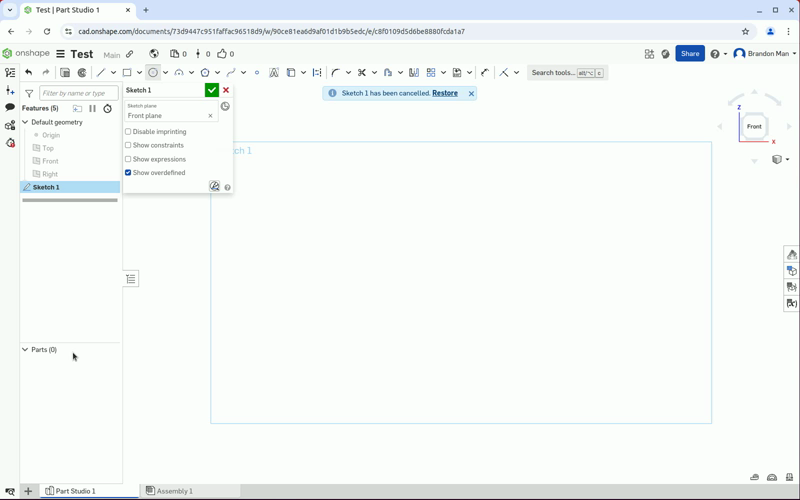
mouse_move(461, 282)
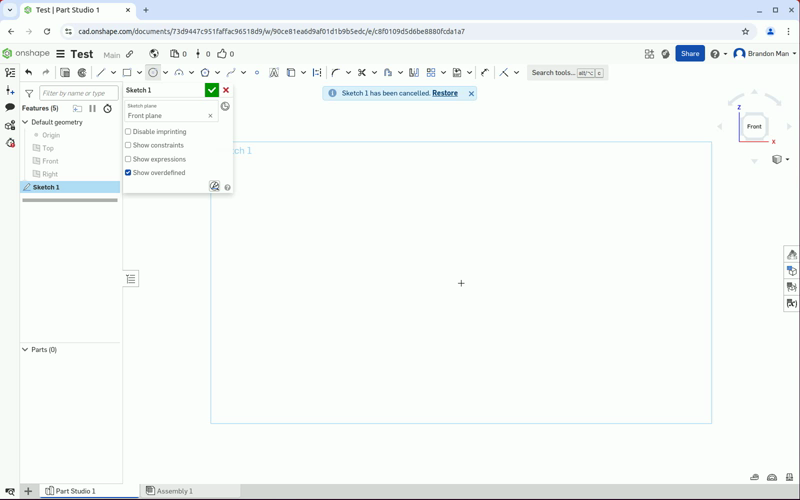
click(461, 282)
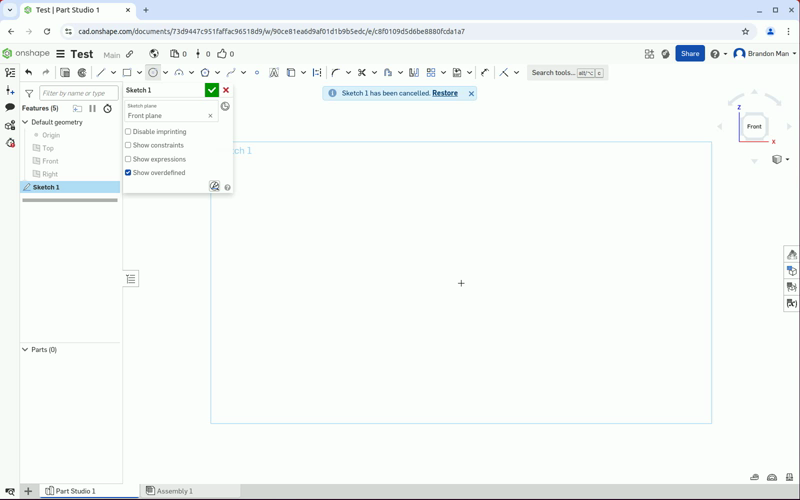
key_up(shift)
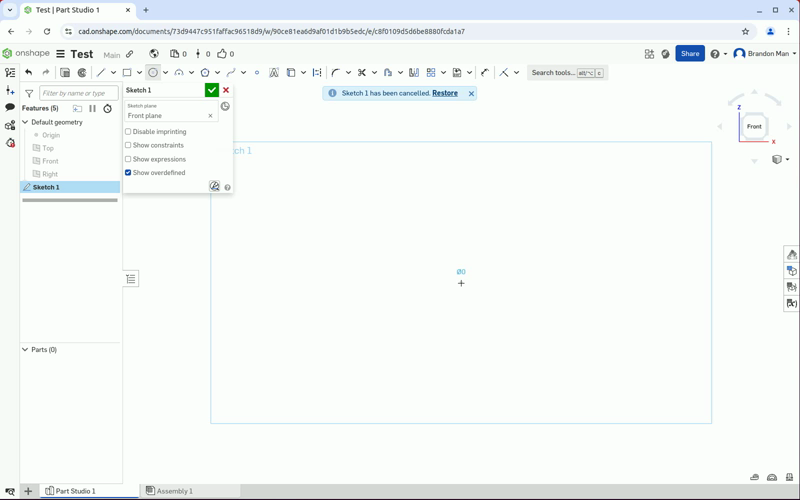
mouse_move(500, 282)
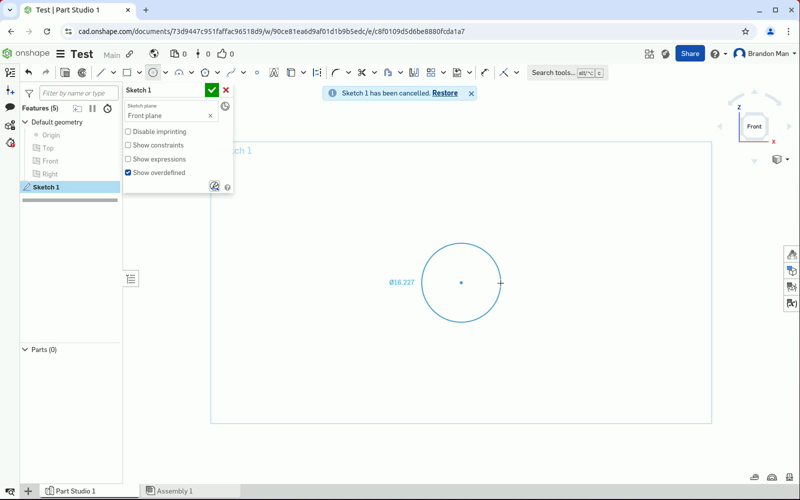
click(500, 282)
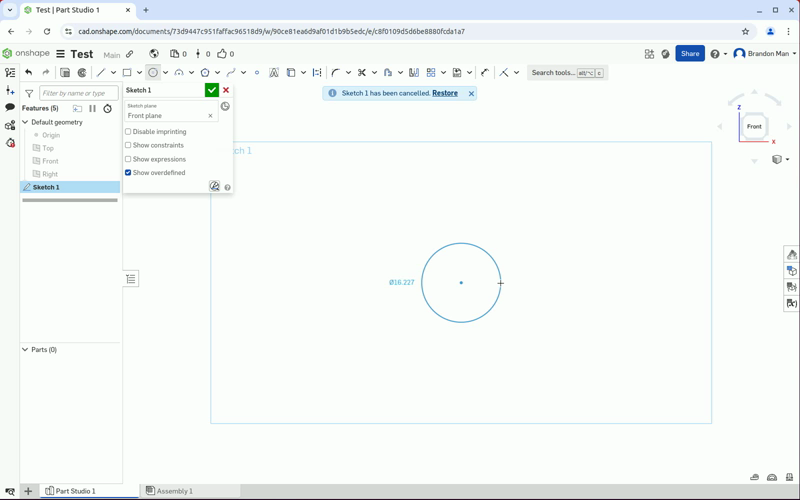
key(esc)
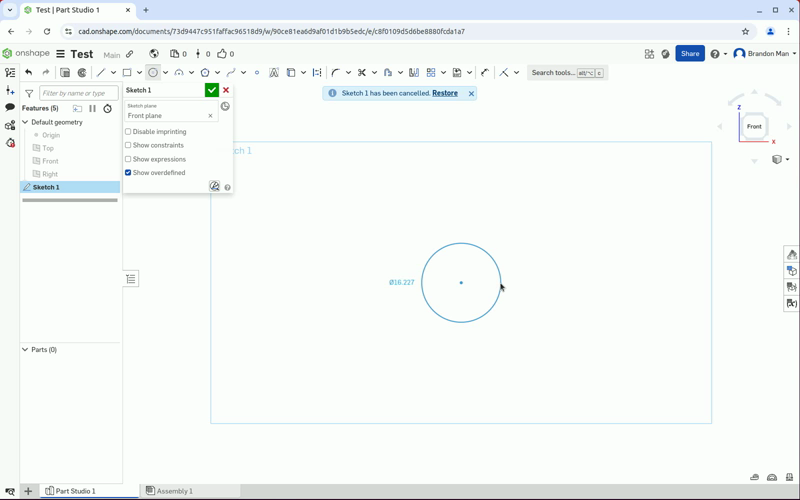
key(l)
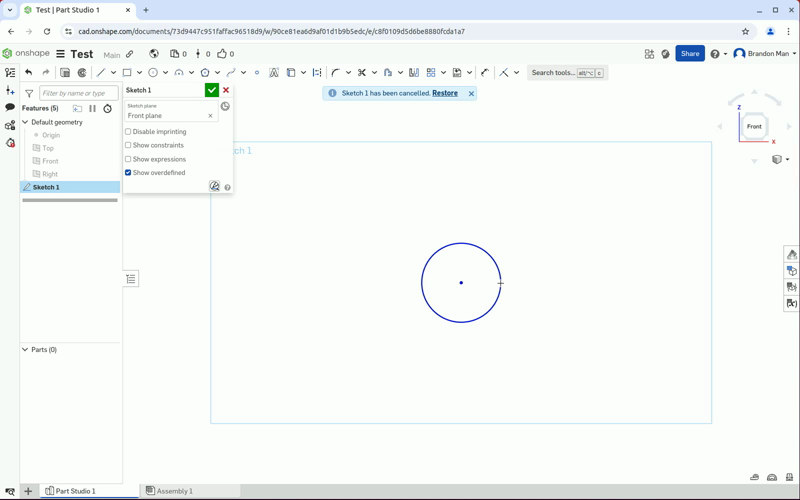
key_down(shift)
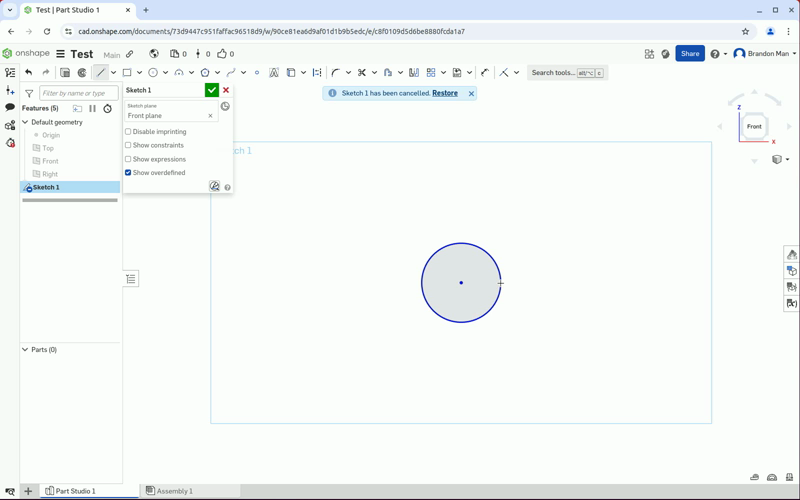
mouse_move(449, 275)
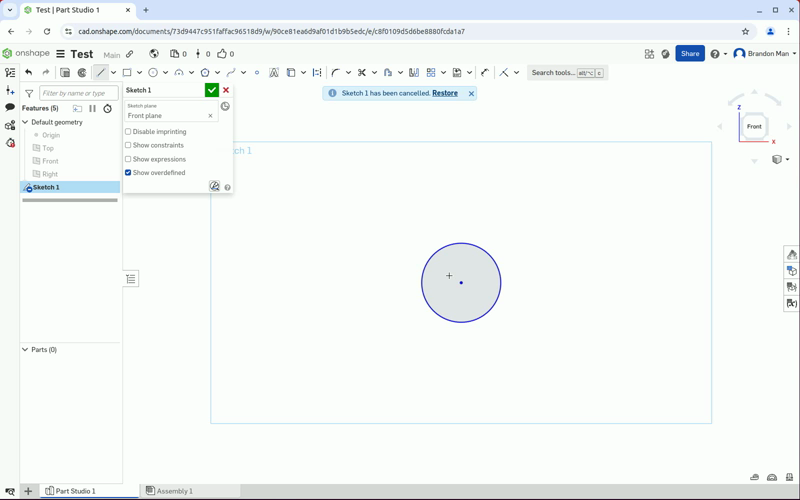
click(449, 275)
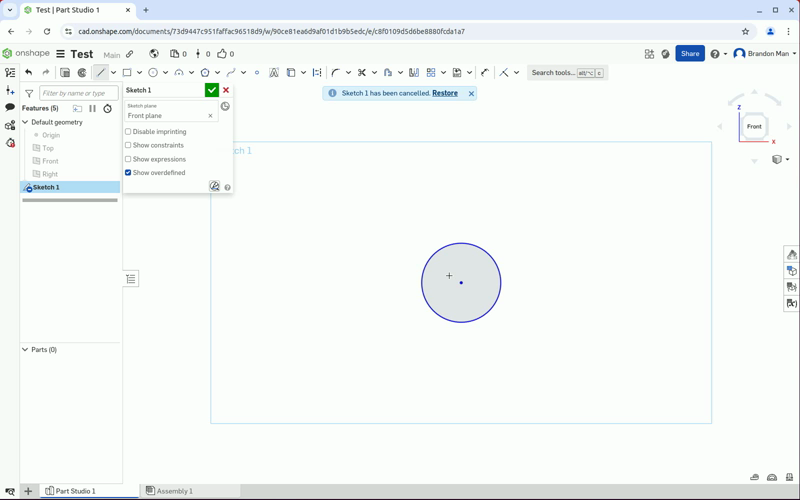
key_up(shift)
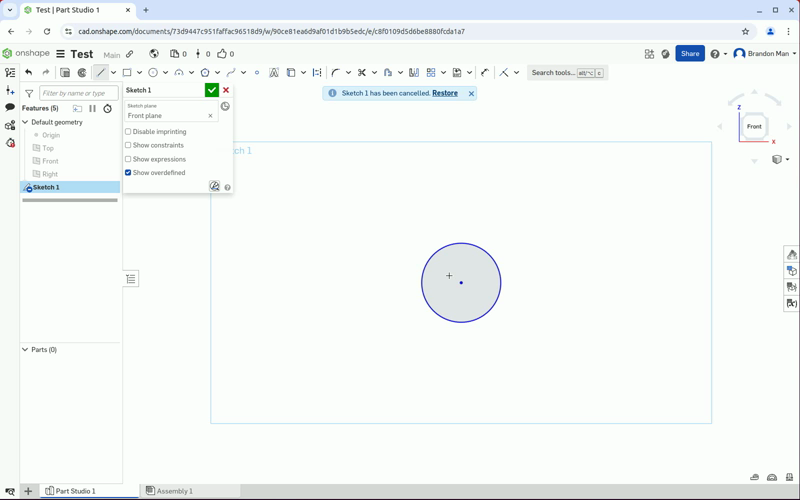
key_down(shift)
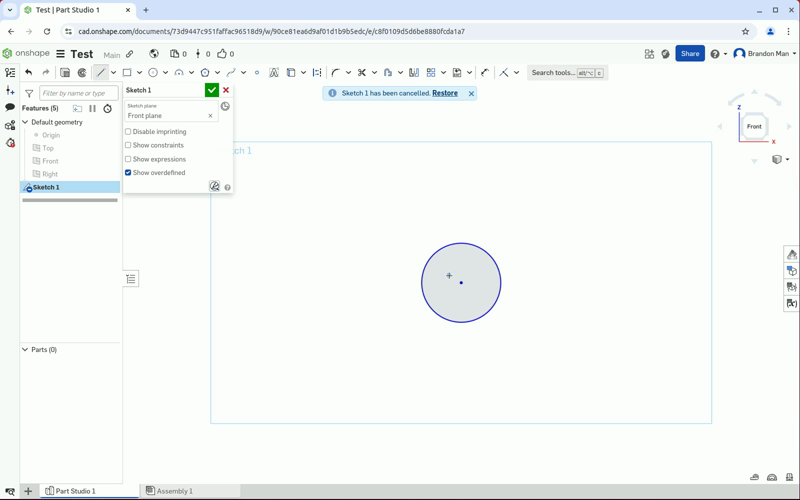
mouse_move(479, 275)
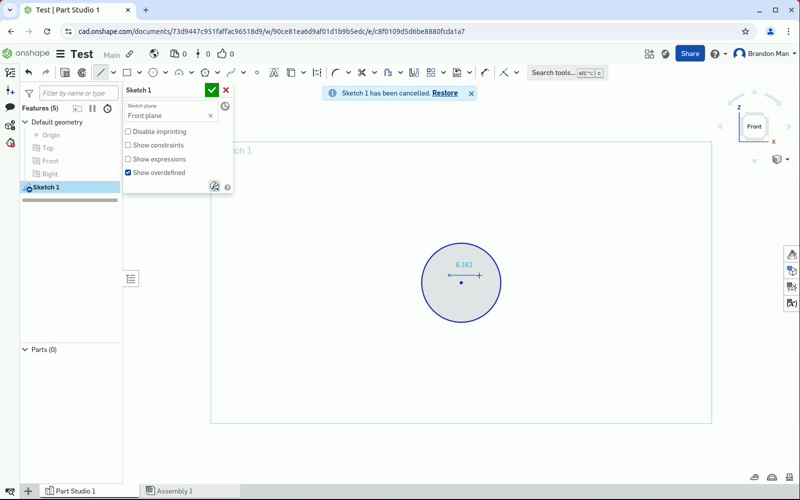
mouse_move(453, 295)
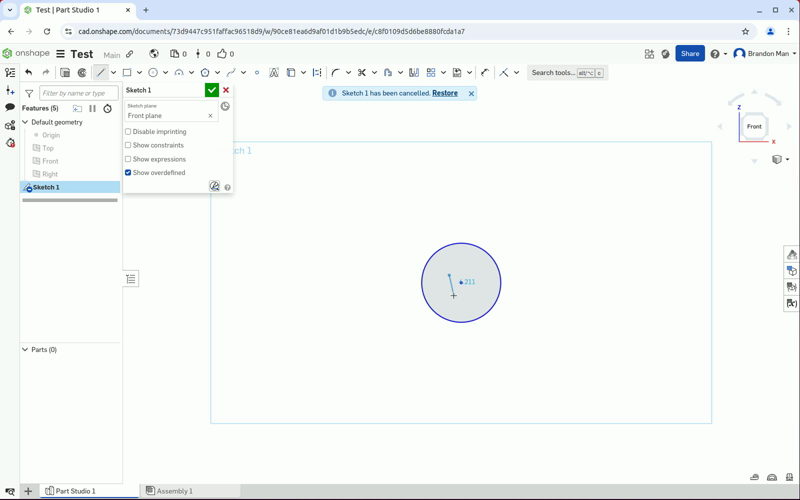
click(453, 295)
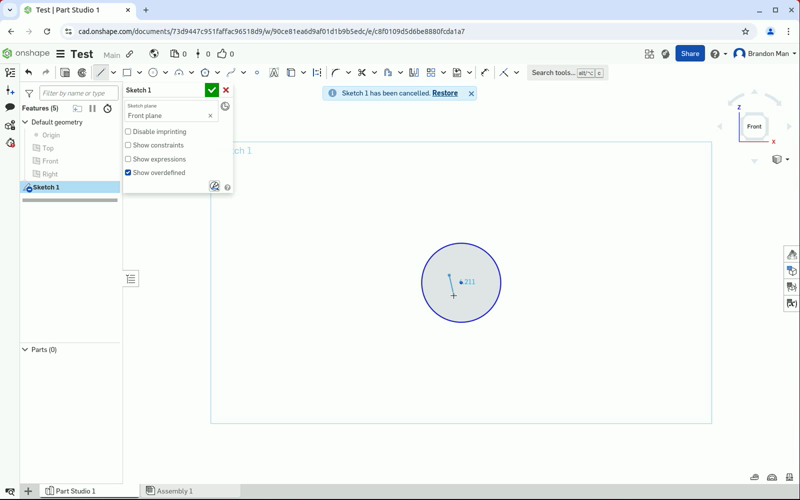
key_up(shift)
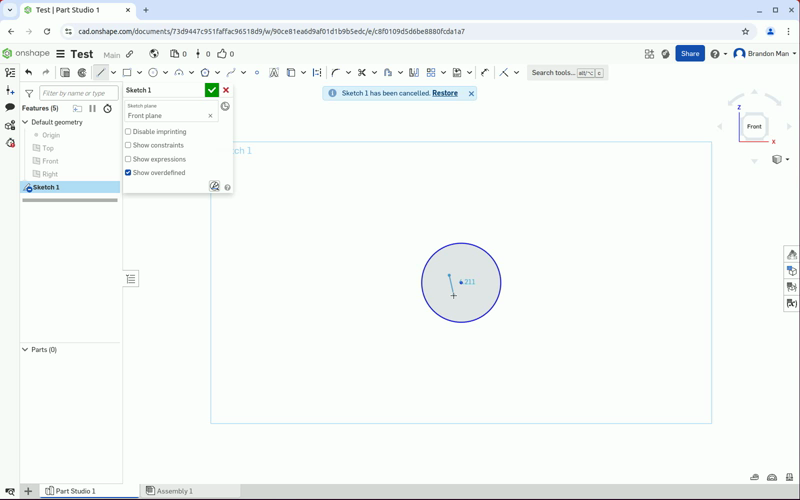
key_down(shift)
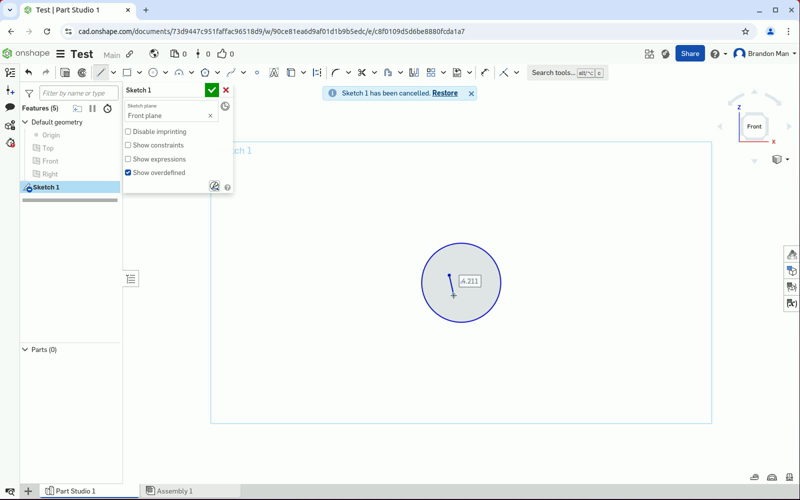
mouse_move(483, 295)
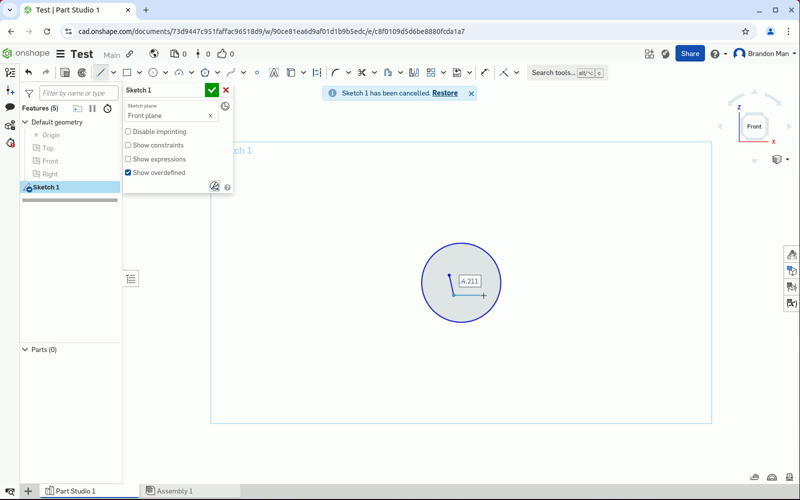
mouse_move(472, 290)
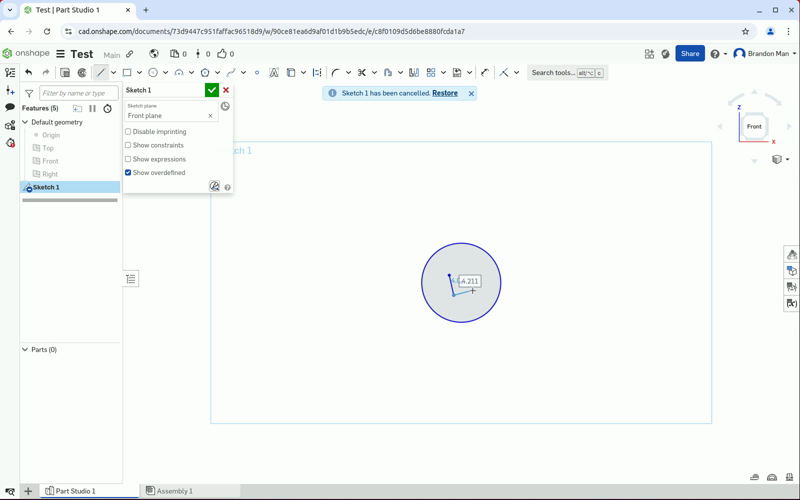
click(472, 290)
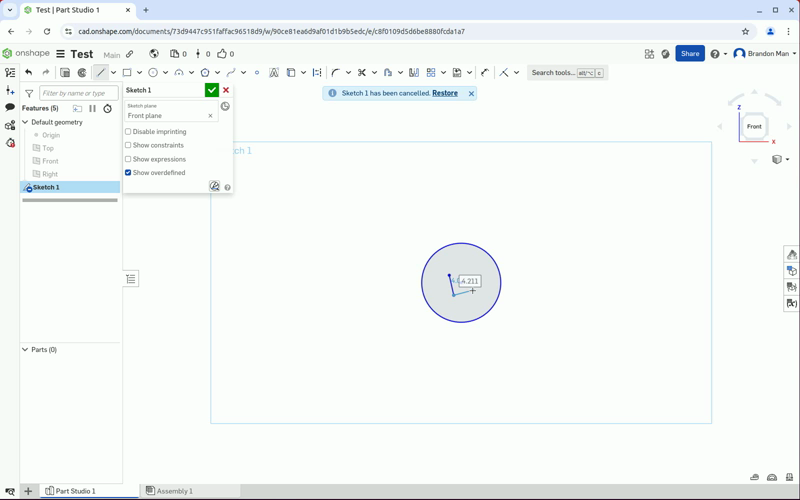
key_up(shift)
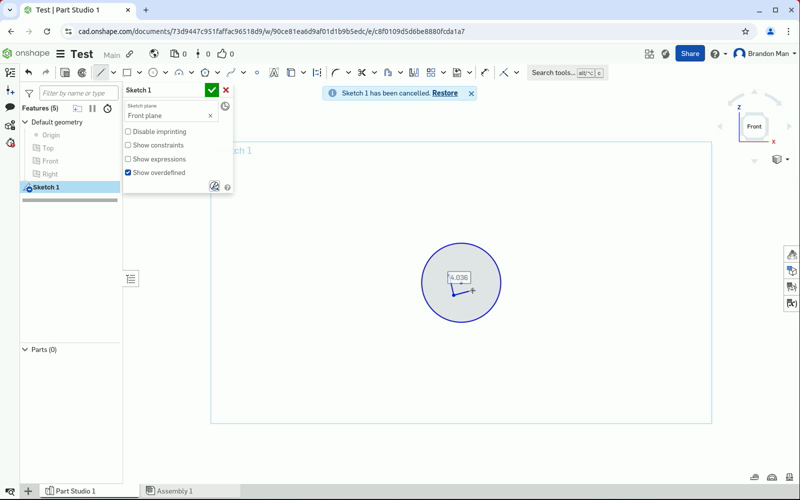
key_down(shift)
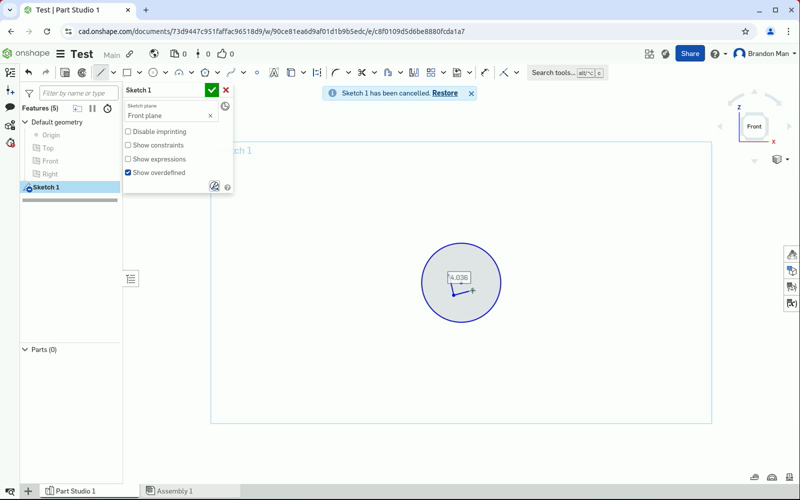
mouse_move(502, 290)
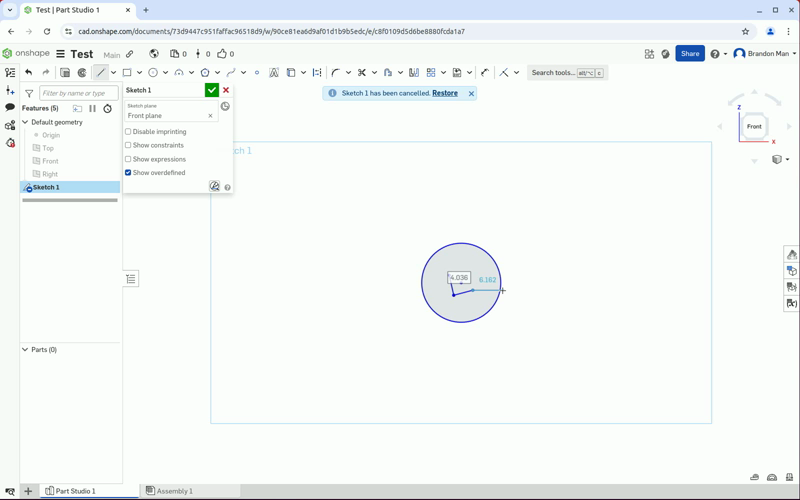
mouse_move(467, 270)
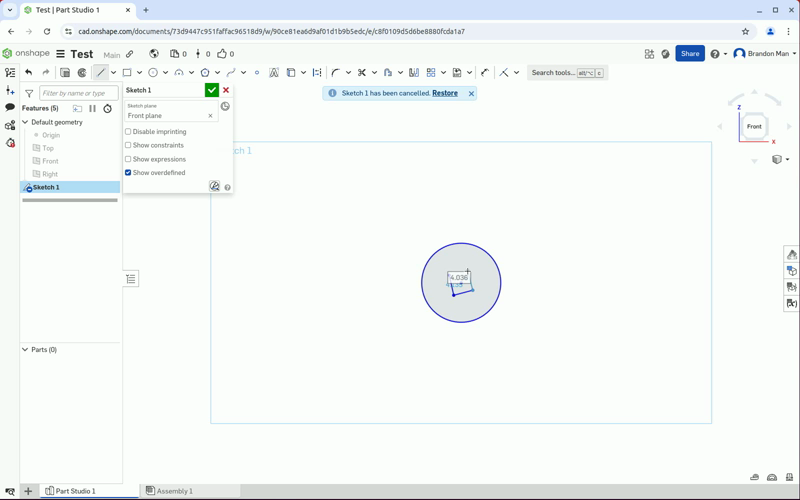
click(467, 270)
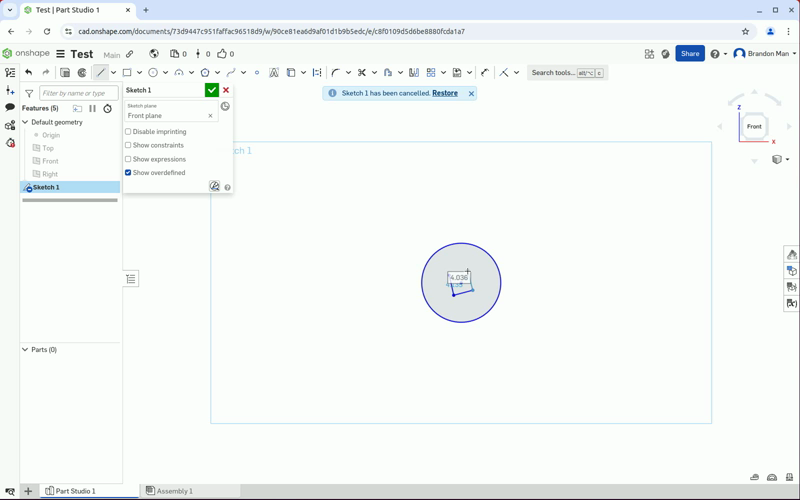
key_up(shift)
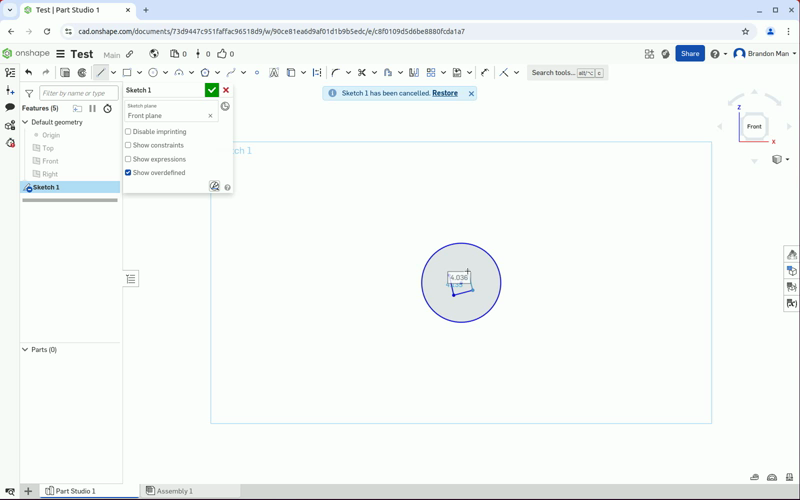
mouse_move(498, 270)
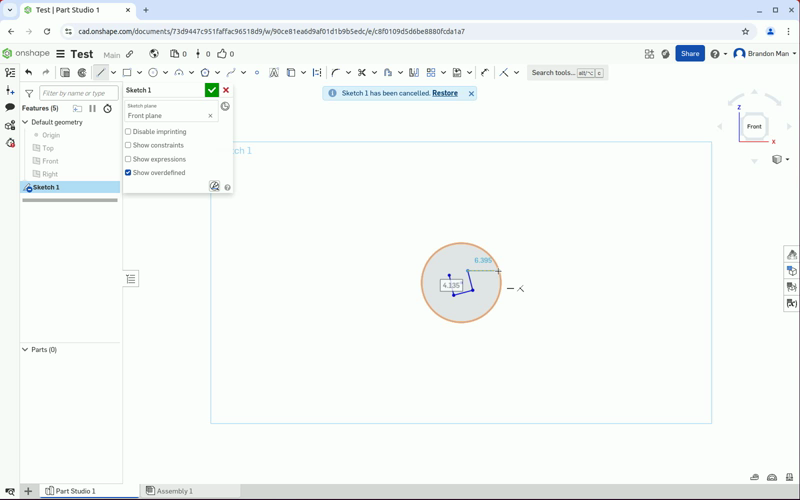
key_down(shift)
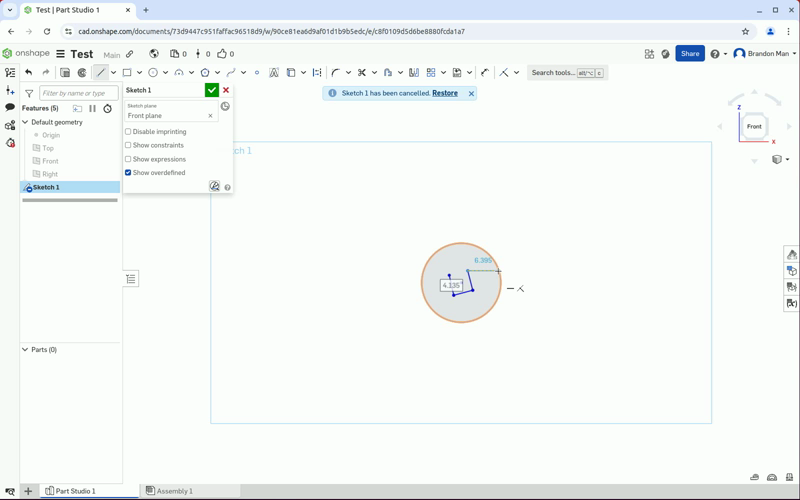
mouse_move(449, 275)
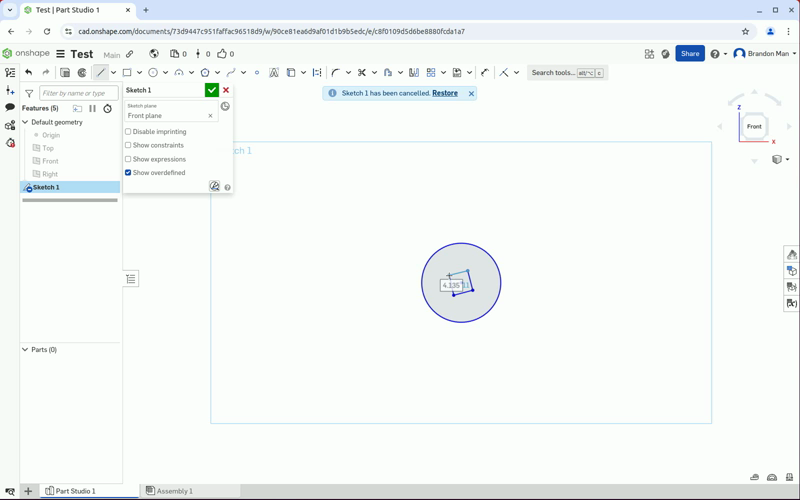
key_up(shift)
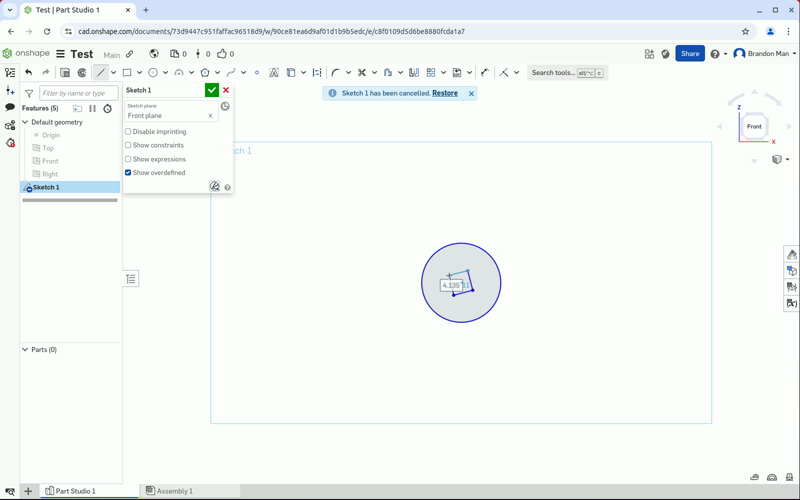
click(449, 275)
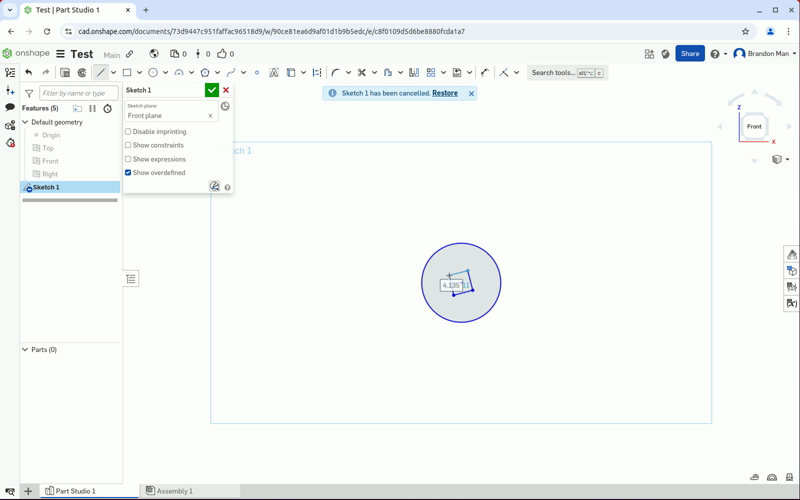
key(esc)
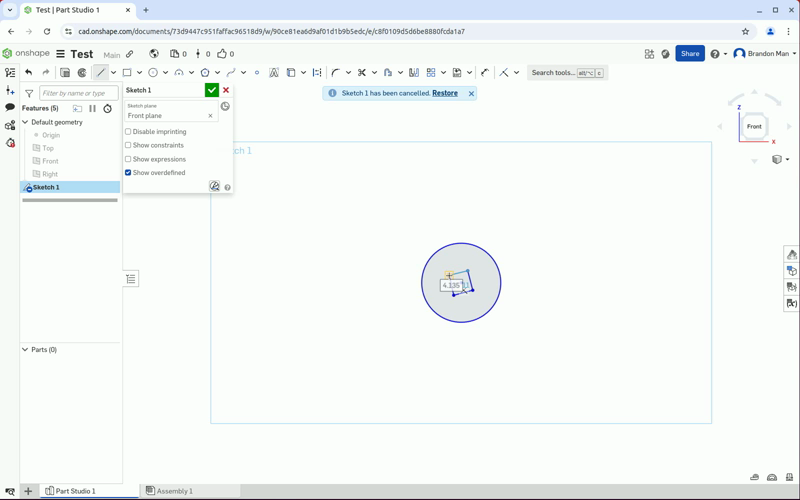
mouse_move(466, 311)
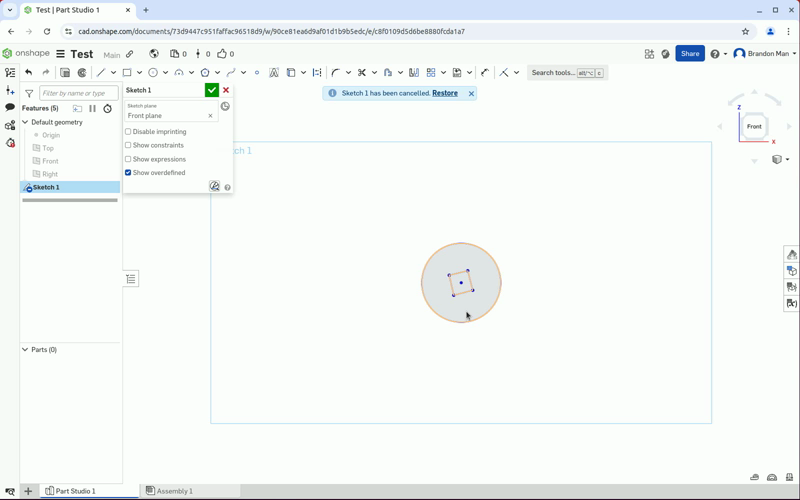
click(466, 311)
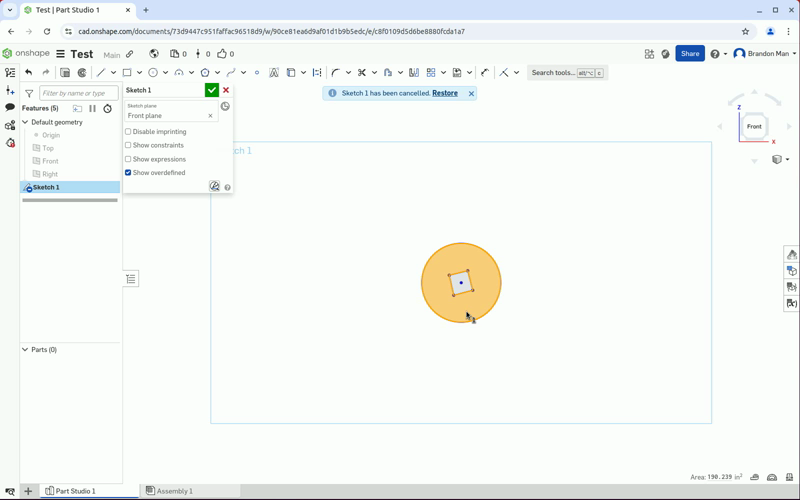
mouse_move(73, 352)
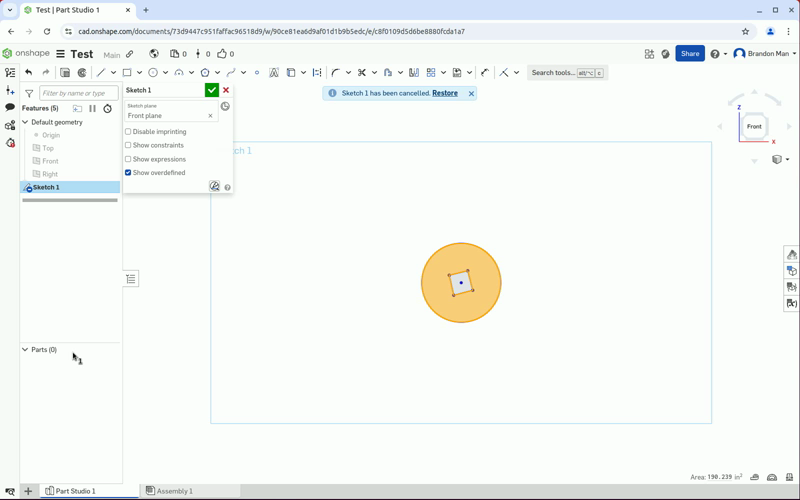
key(shift+y)
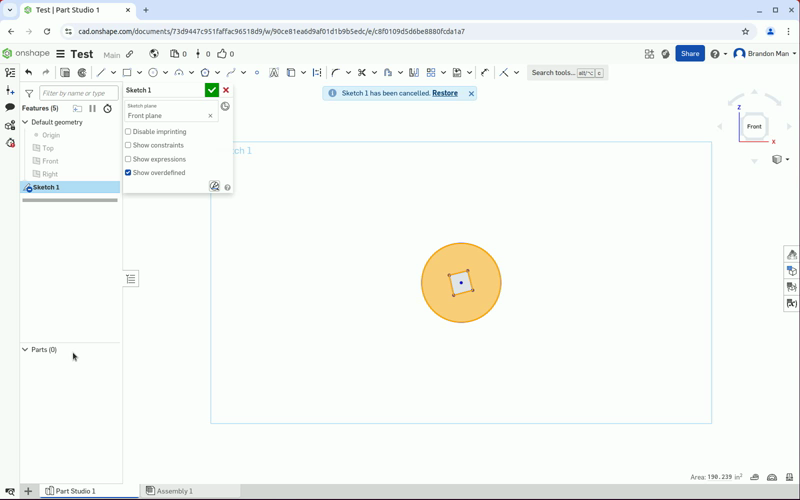
key(shift+e)
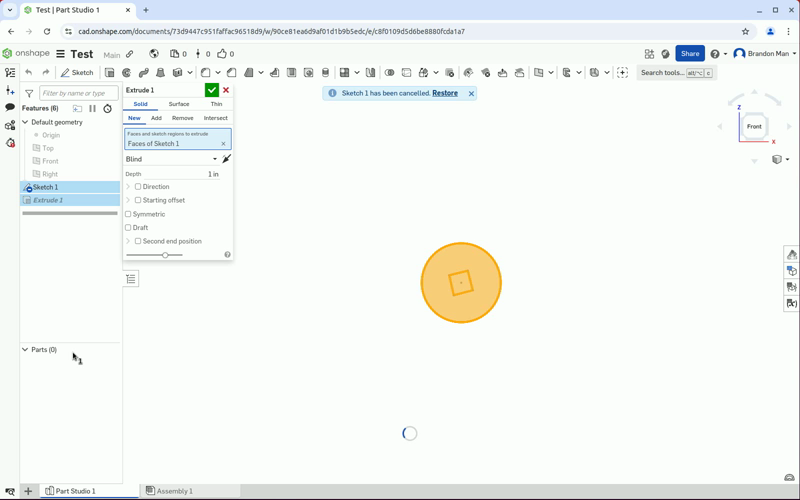
mouse_move(143, 106)
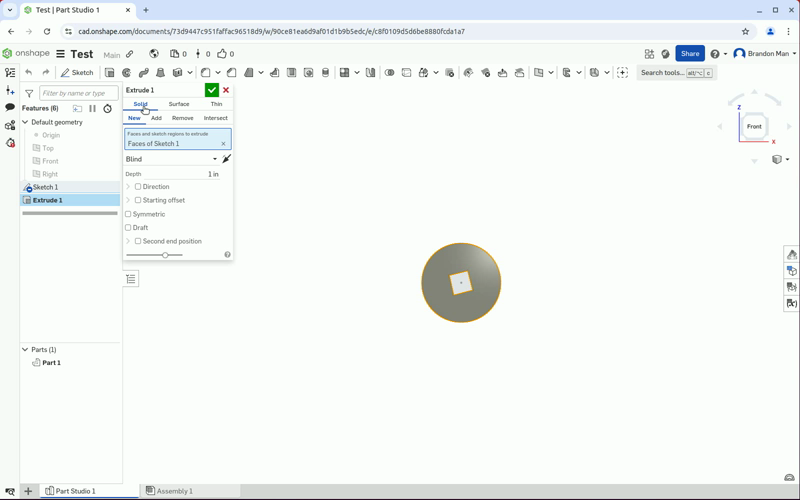
click(143, 106)
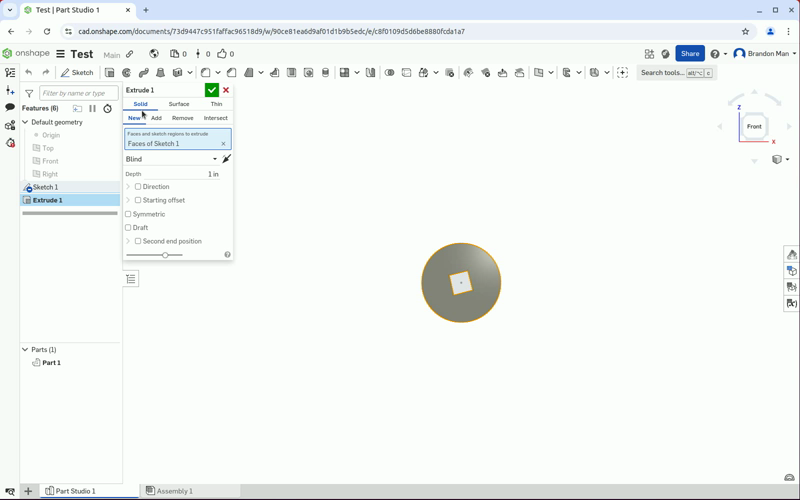
mouse_move(137, 120)
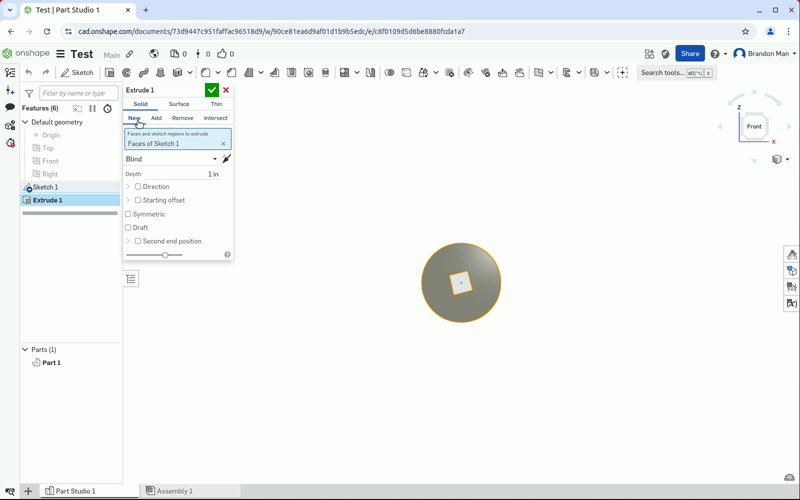
click(137, 120)
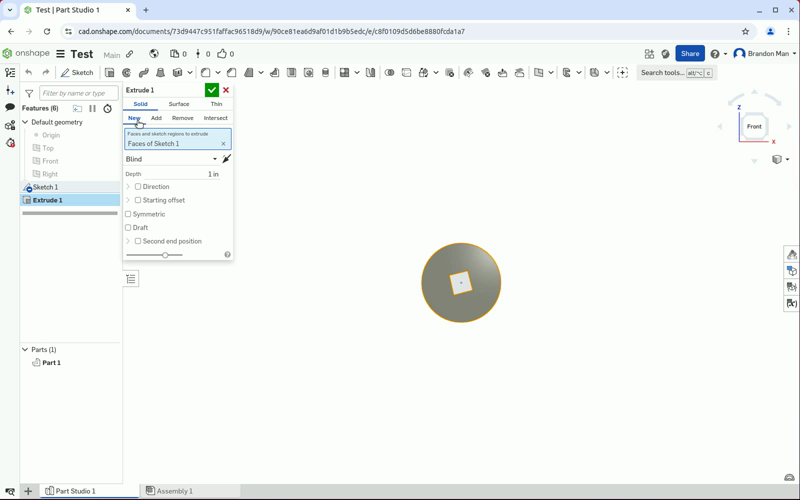
key(tab, 4)
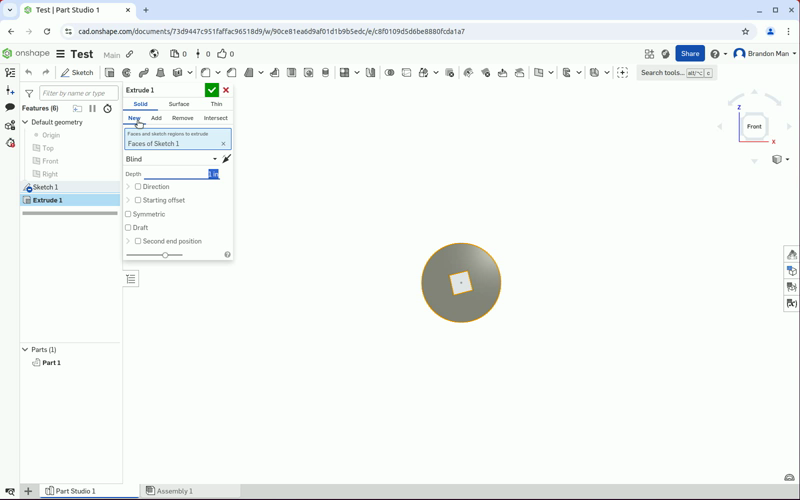
text(9.147)
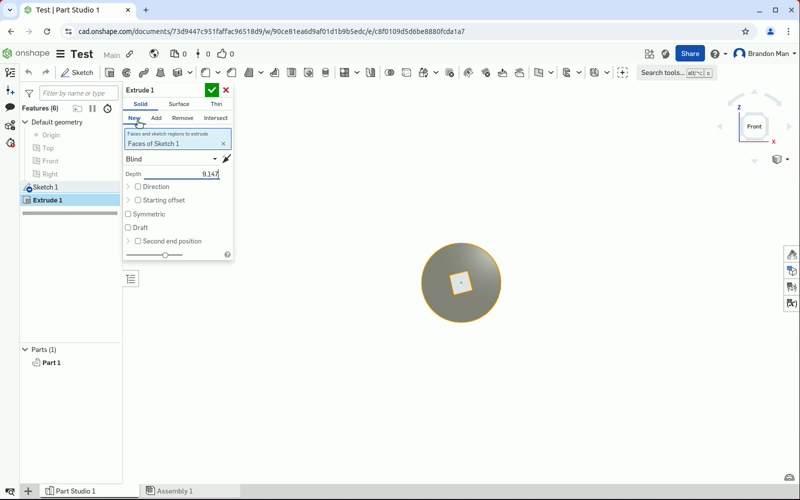
key(enter)
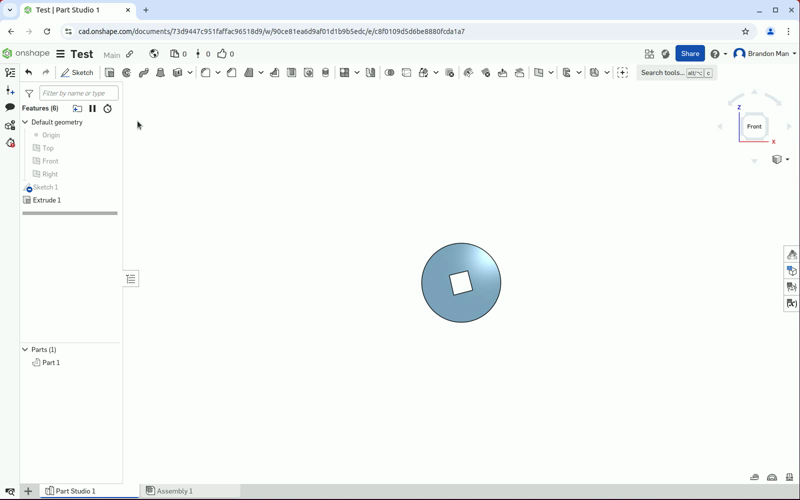
key(shift+h)
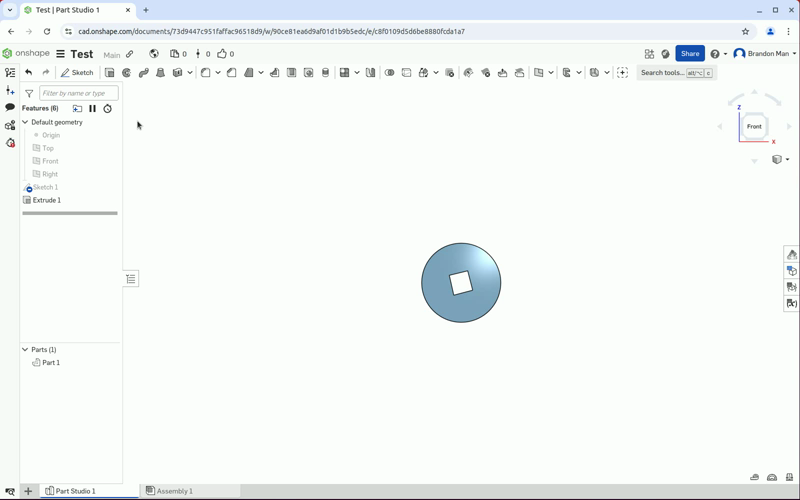
key(shift+h)
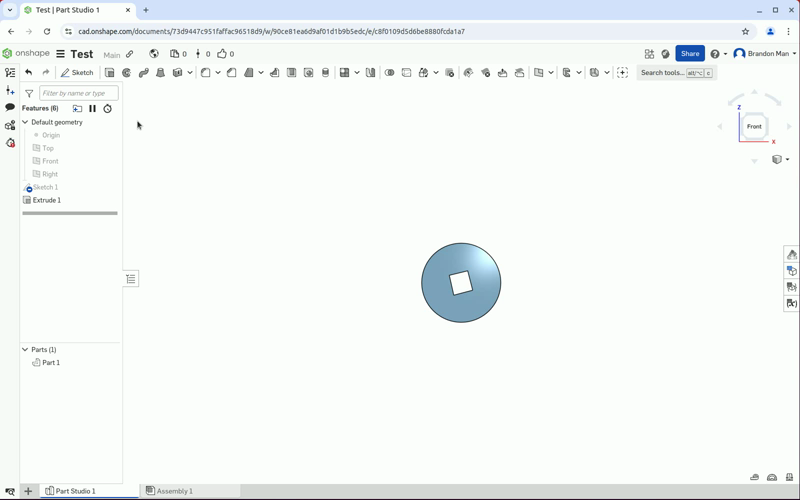
mouse_move(73, 189)
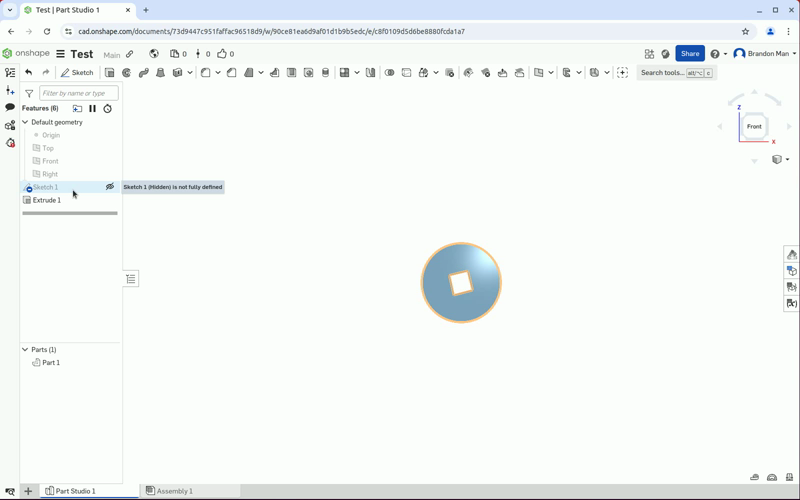
click(73, 189)
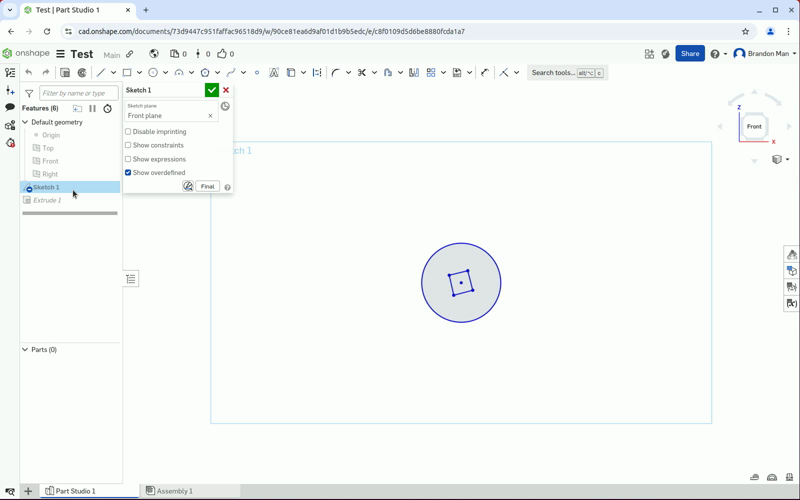
mouse_move(229, 92)
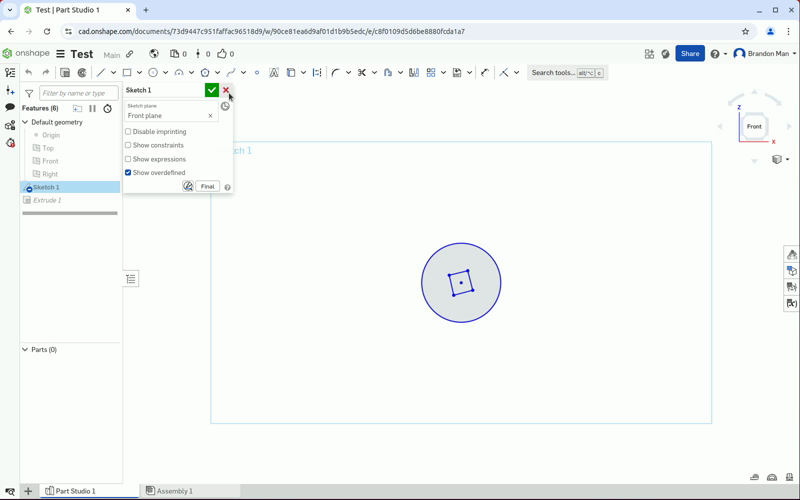
click(229, 92)
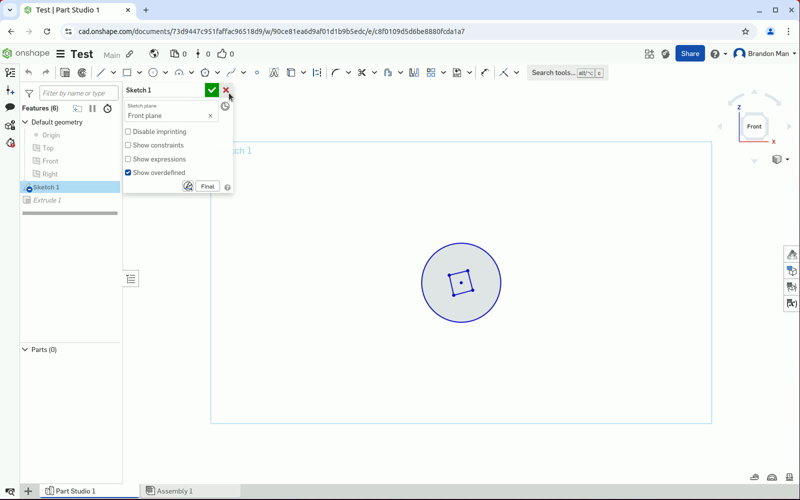
key(shift+s)
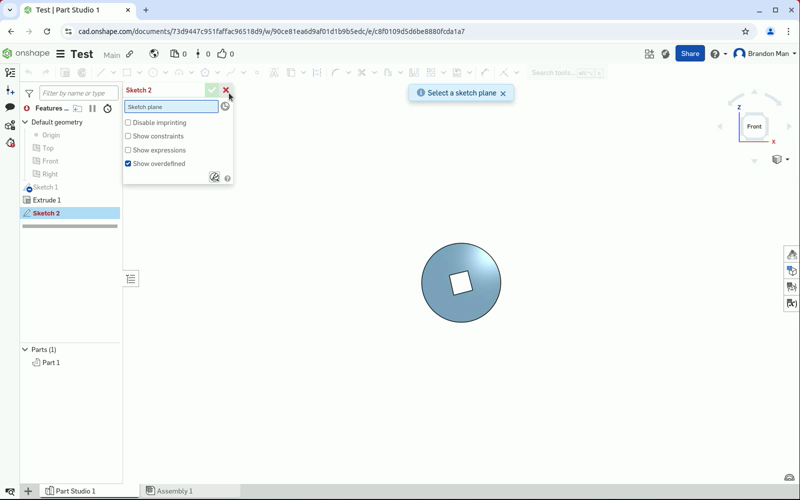
mouse_move(73, 163)
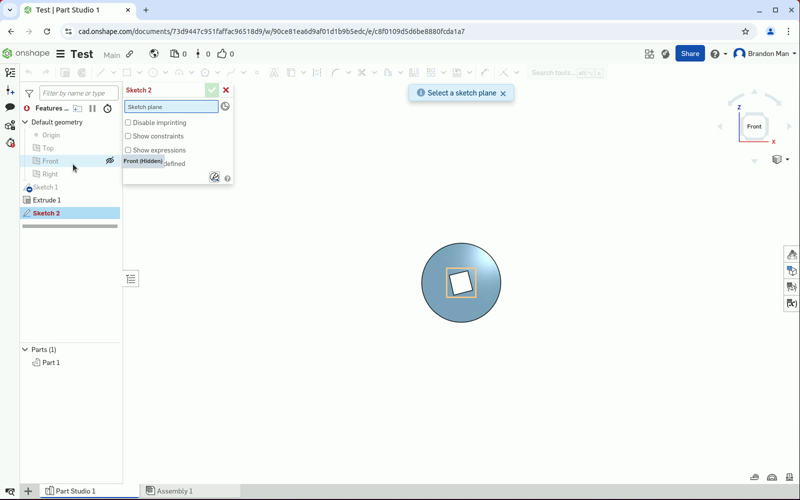
click(73, 163)
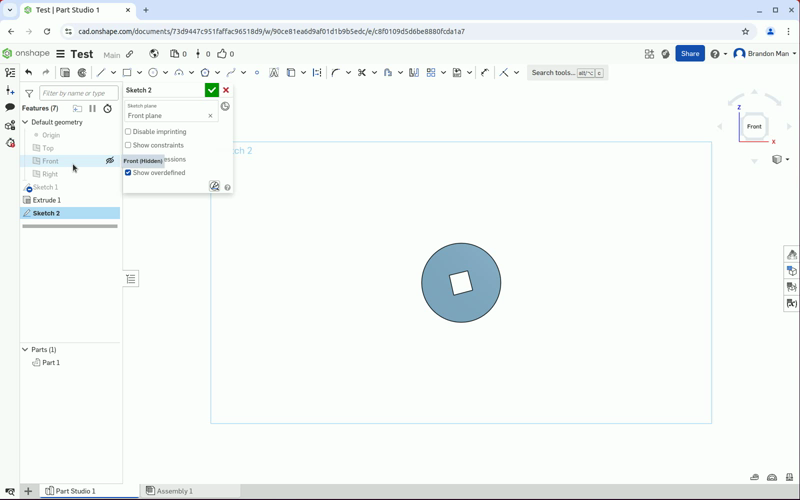
mouse_move(73, 352)
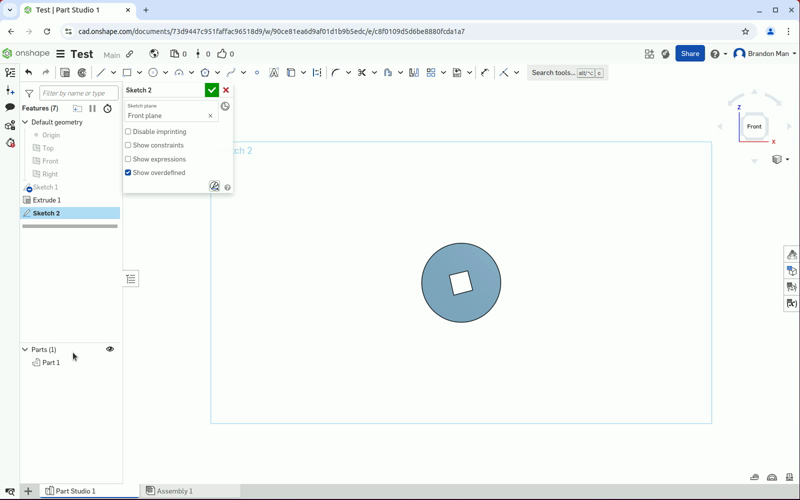
key(y)
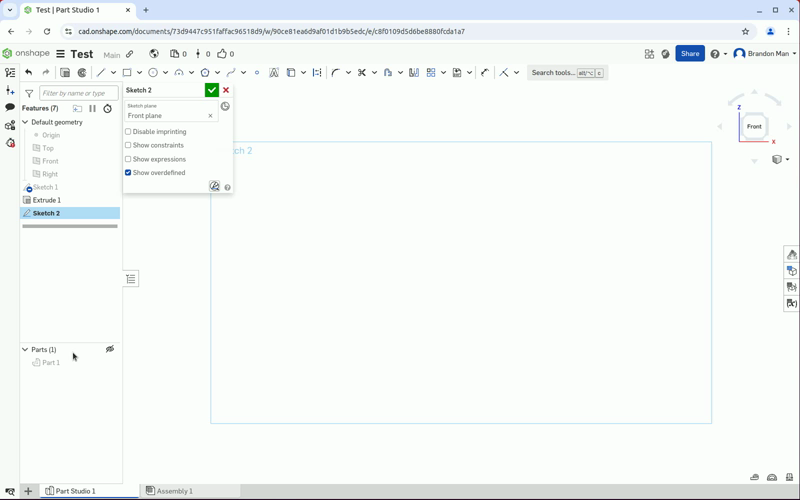
key(c)
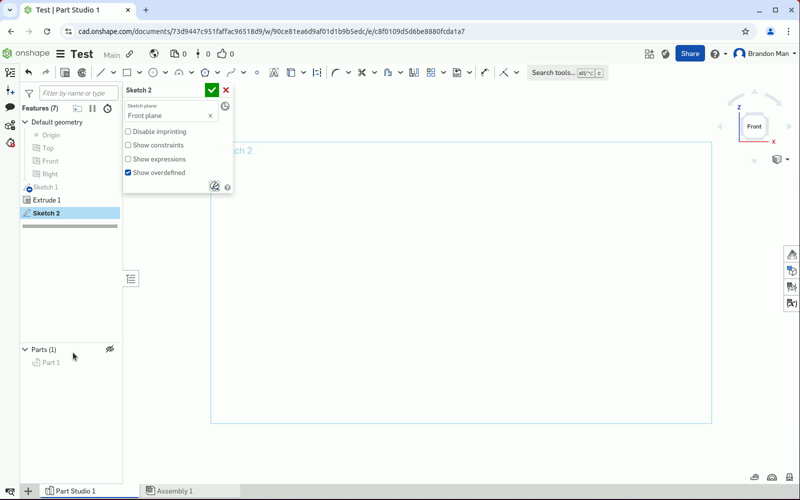
key_down(shift)
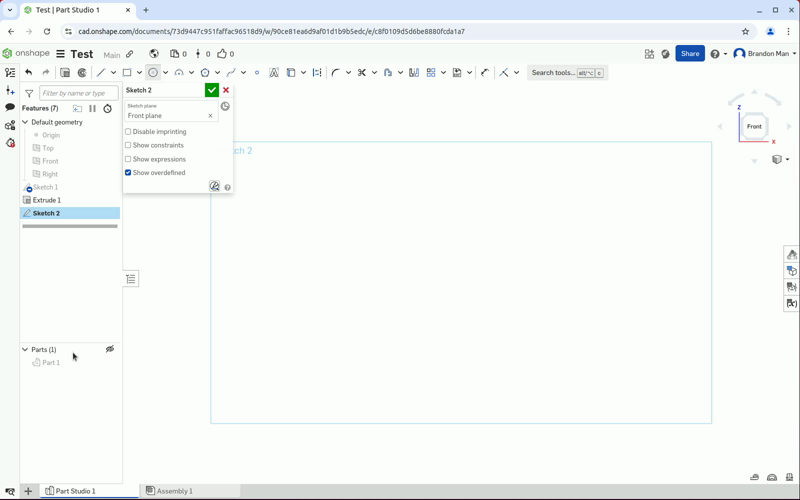
mouse_move(461, 282)
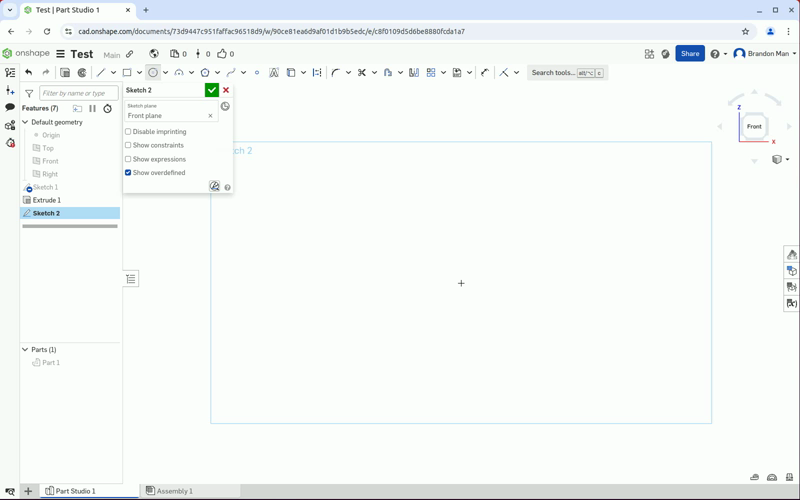
click(461, 282)
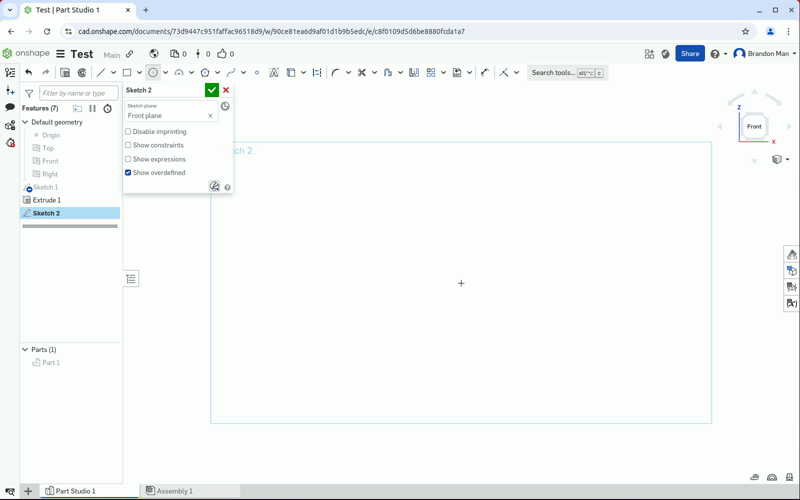
key_up(shift)
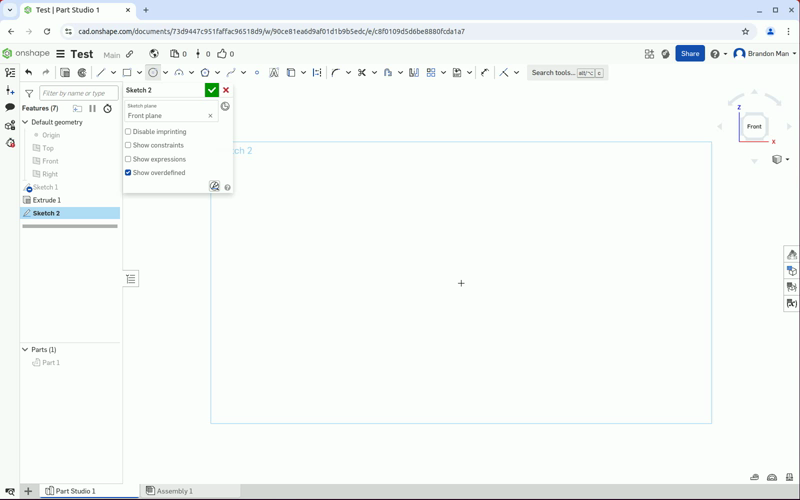
mouse_move(504, 282)
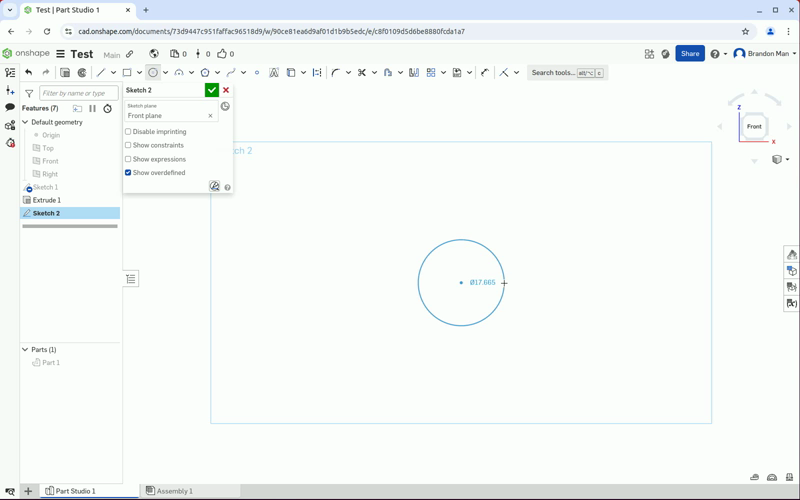
click(504, 282)
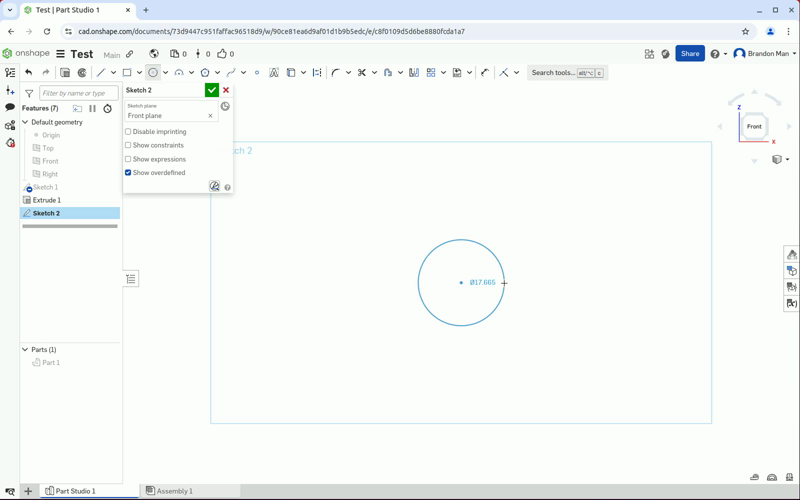
key(esc)
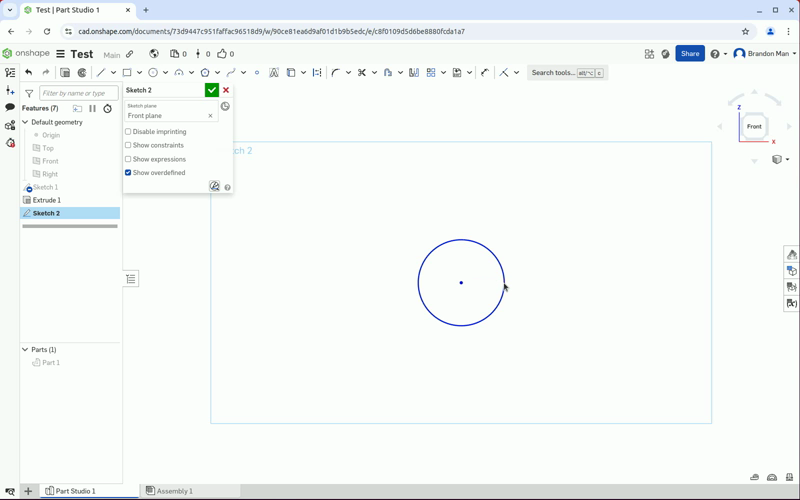
key(l)
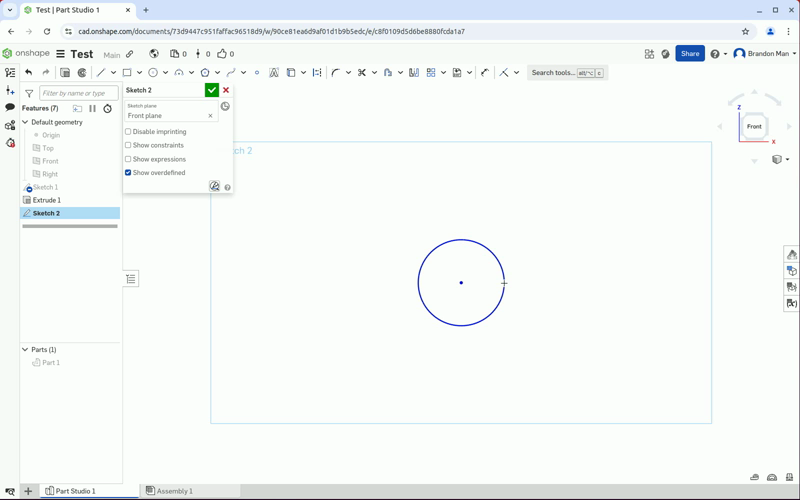
key_down(shift)
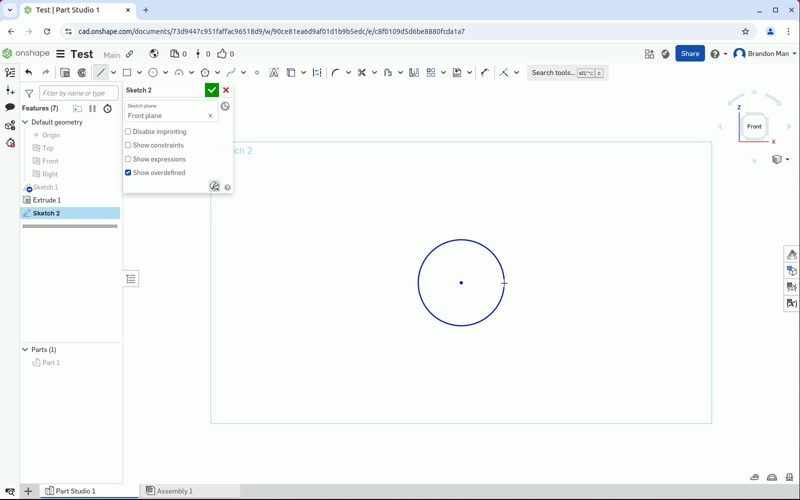
mouse_move(427, 282)
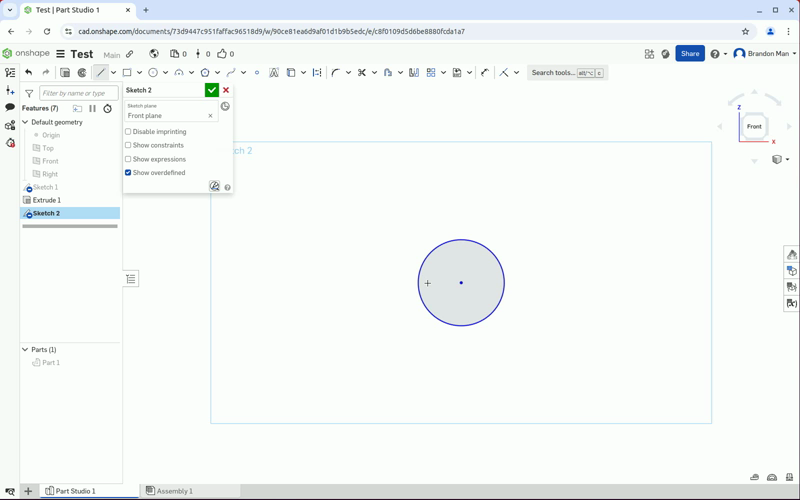
click(427, 282)
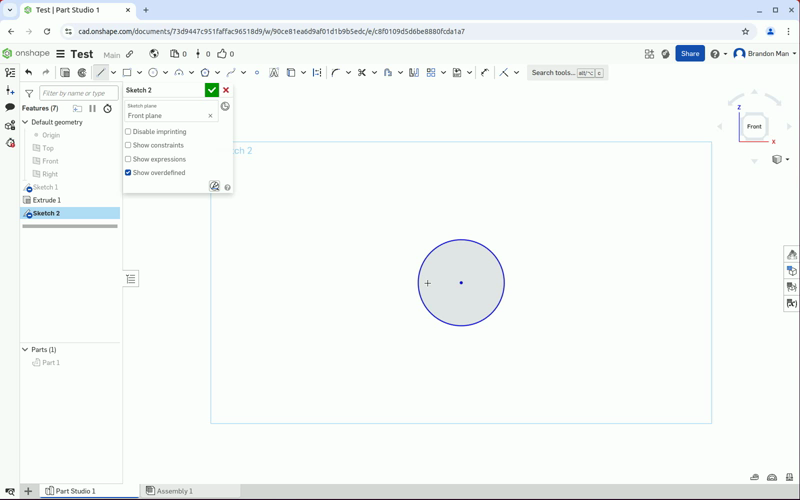
key_up(shift)
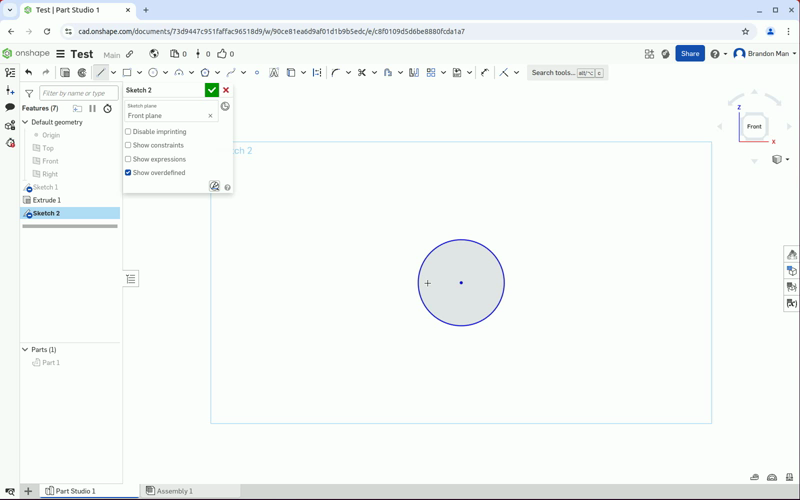
key_down(shift)
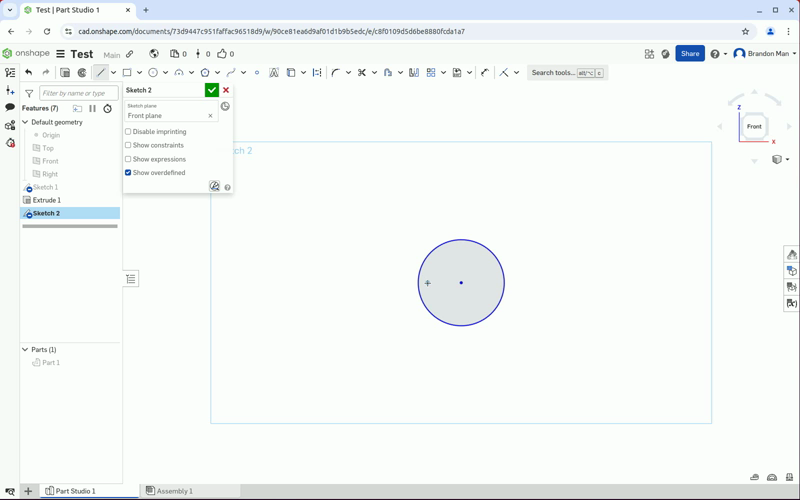
mouse_move(457, 282)
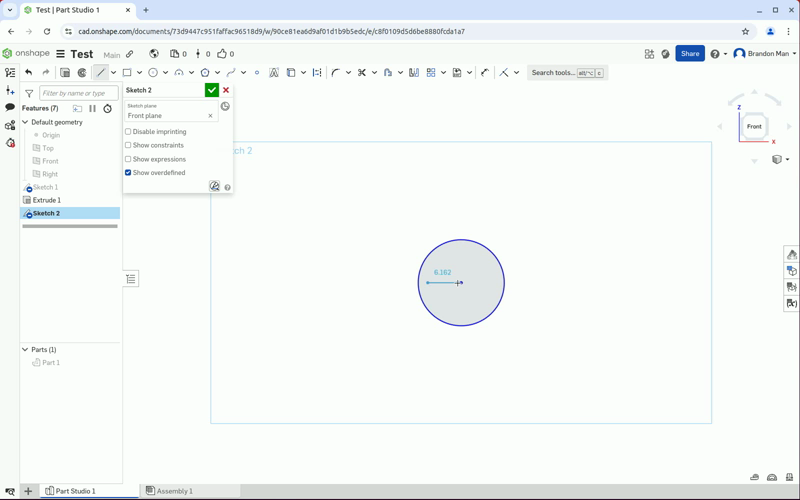
mouse_move(444, 312)
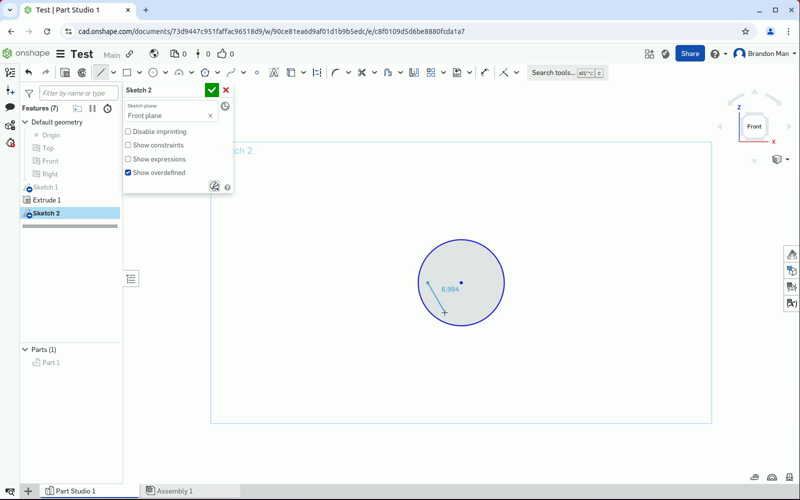
click(444, 312)
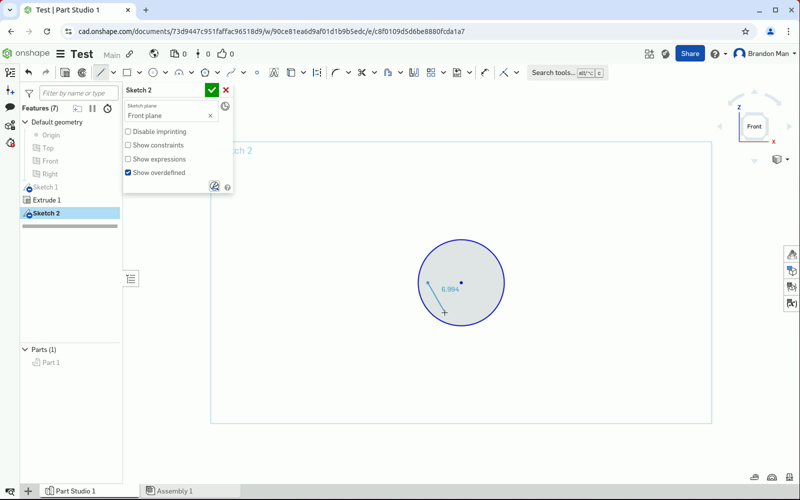
key_up(shift)
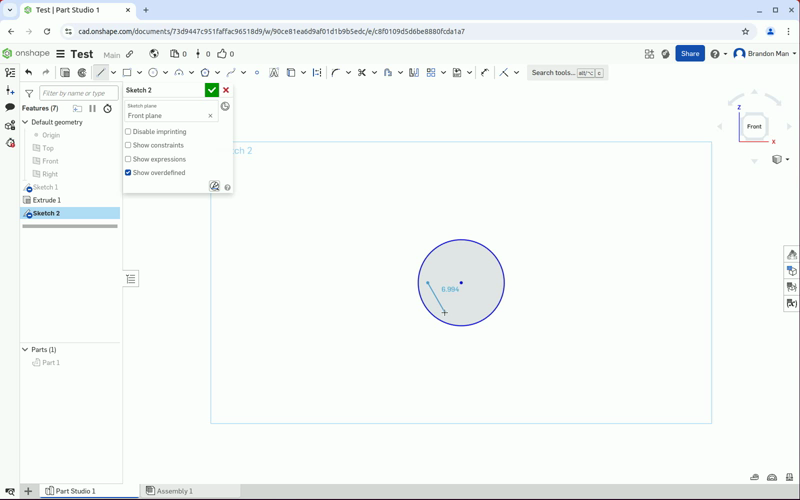
key_down(shift)
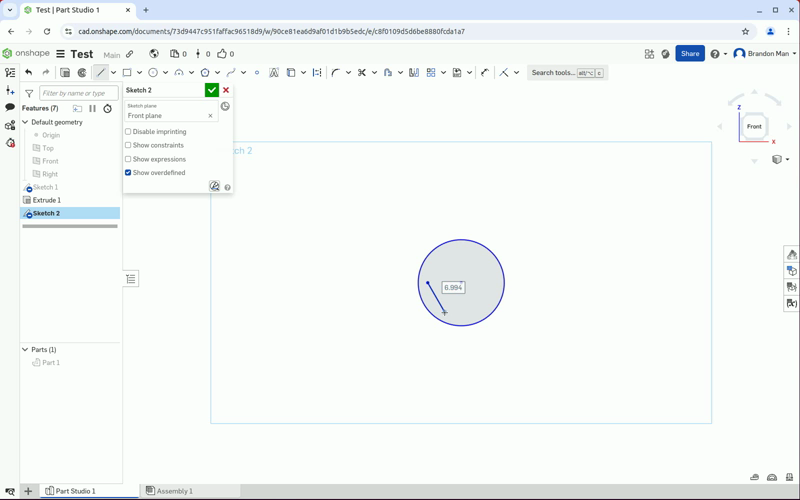
mouse_move(474, 312)
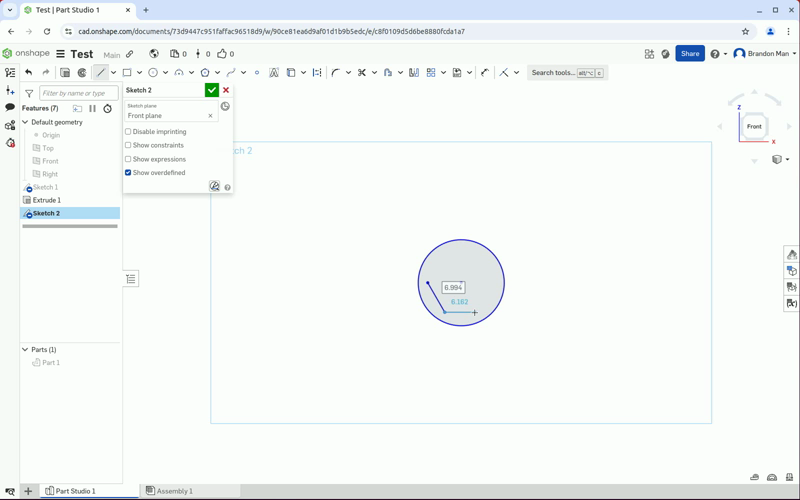
mouse_move(478, 311)
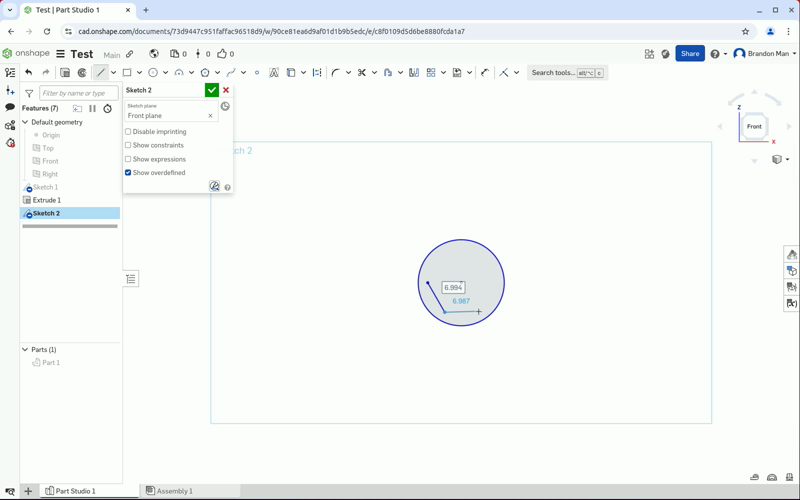
click(478, 311)
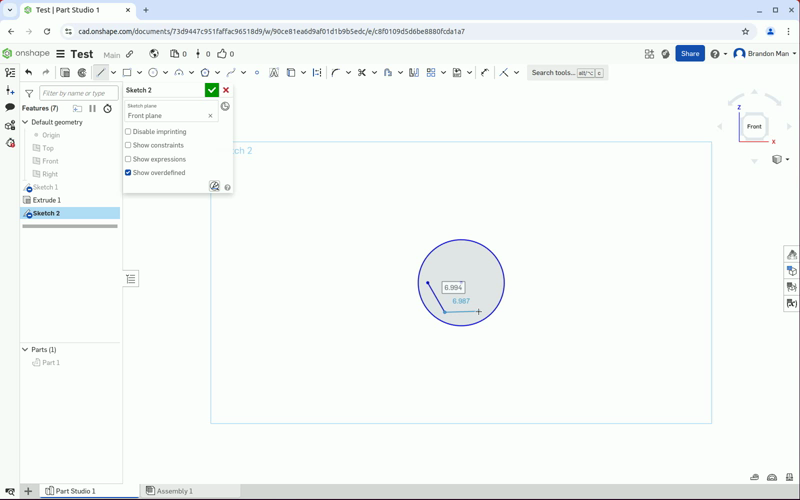
key_up(shift)
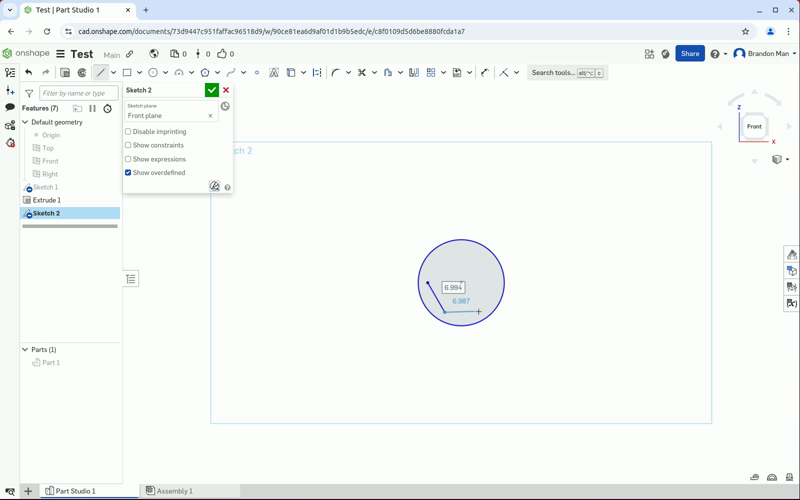
key_down(shift)
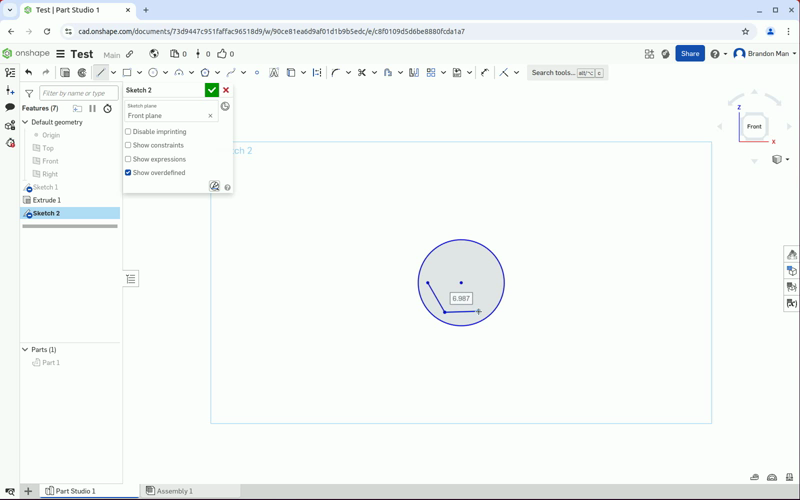
mouse_move(508, 311)
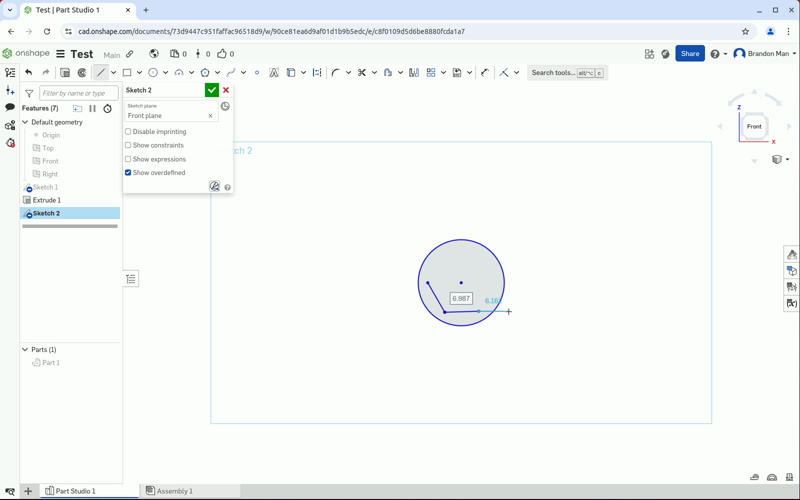
mouse_move(494, 282)
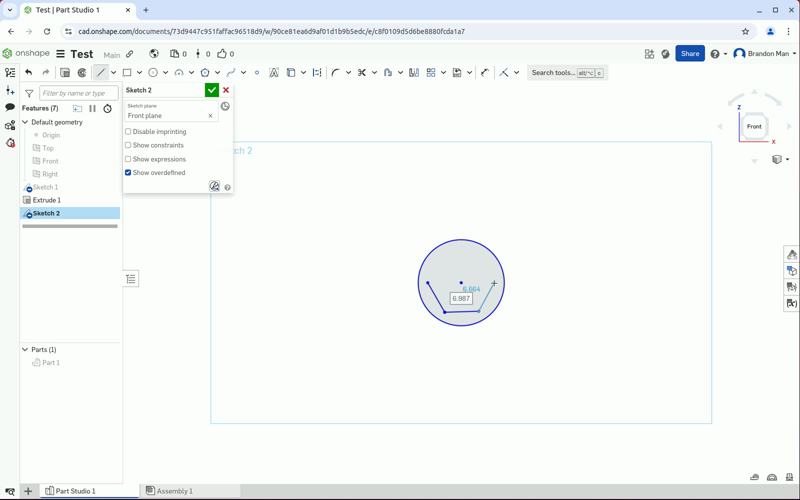
click(494, 282)
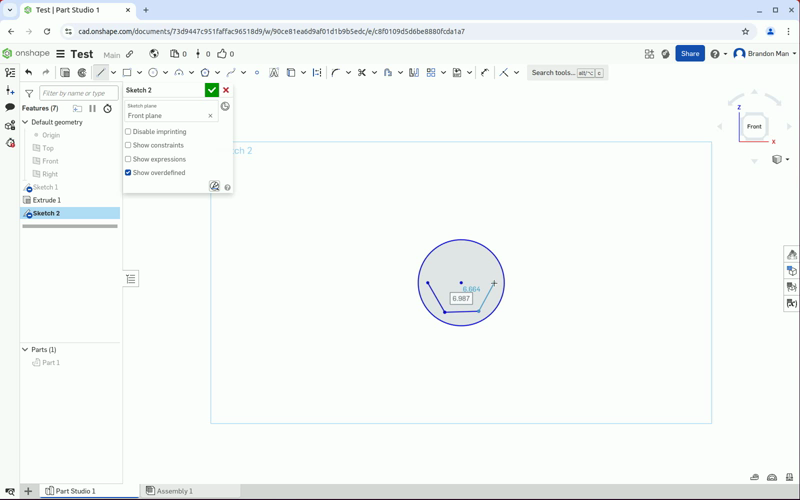
key_up(shift)
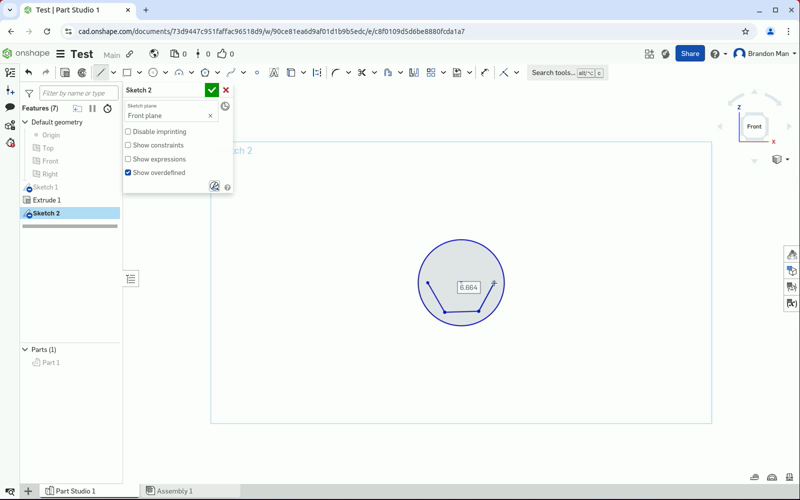
key_down(shift)
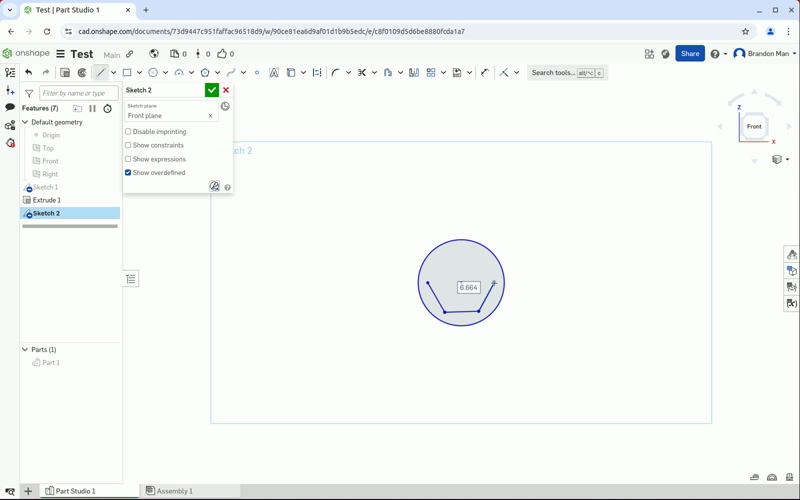
mouse_move(524, 282)
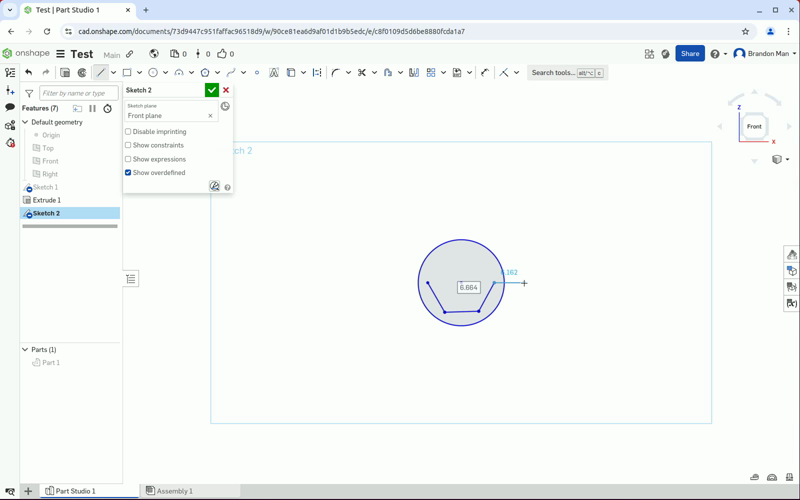
mouse_move(477, 253)
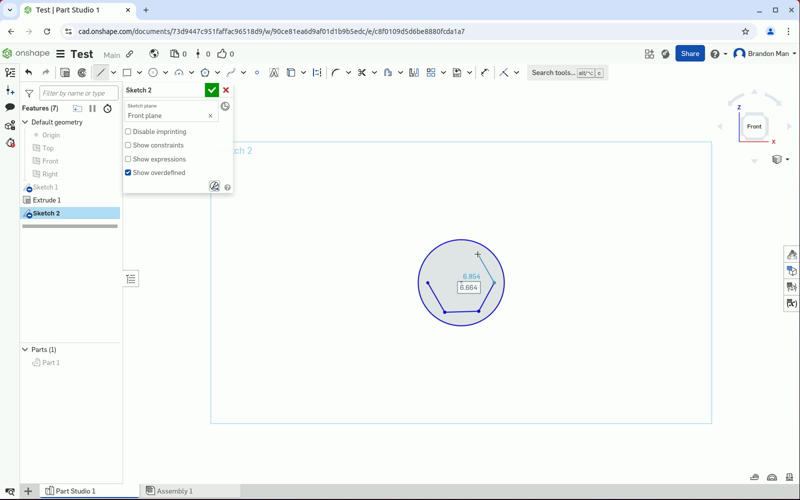
click(477, 253)
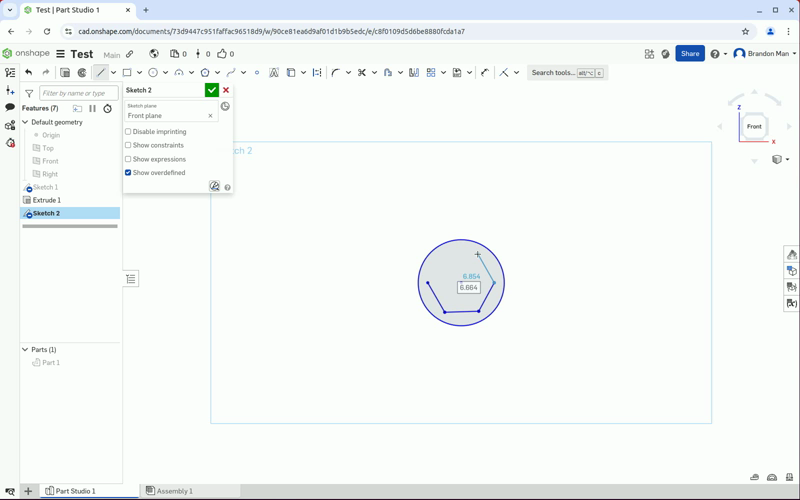
key_up(shift)
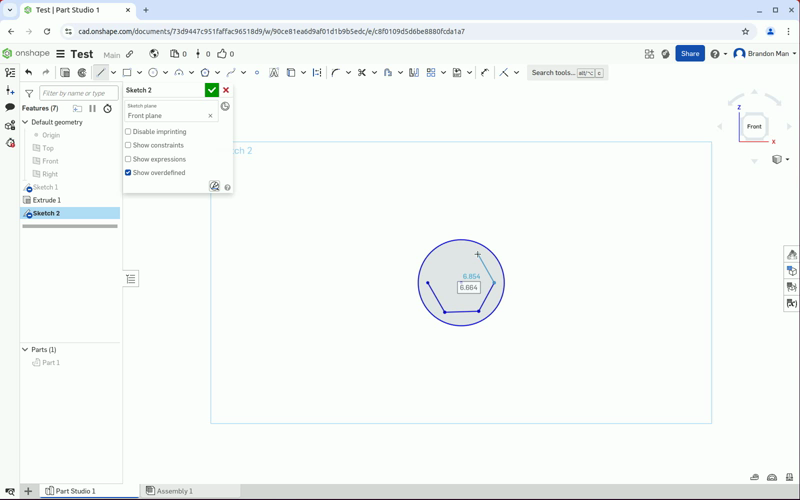
key_down(shift)
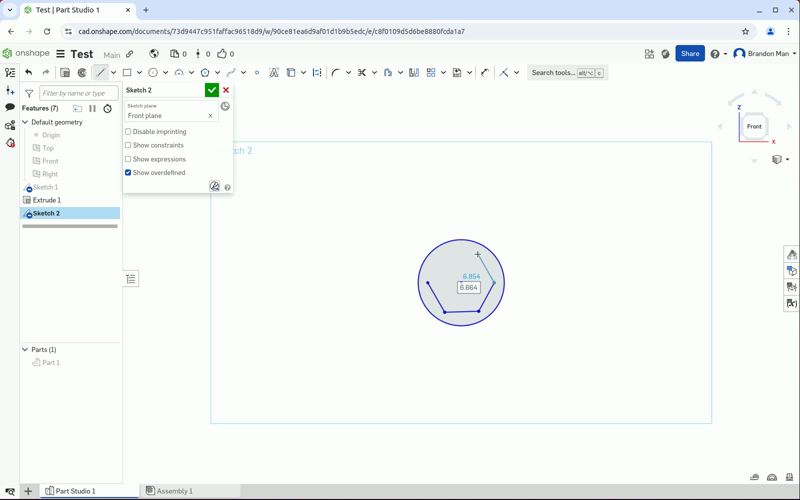
mouse_move(507, 253)
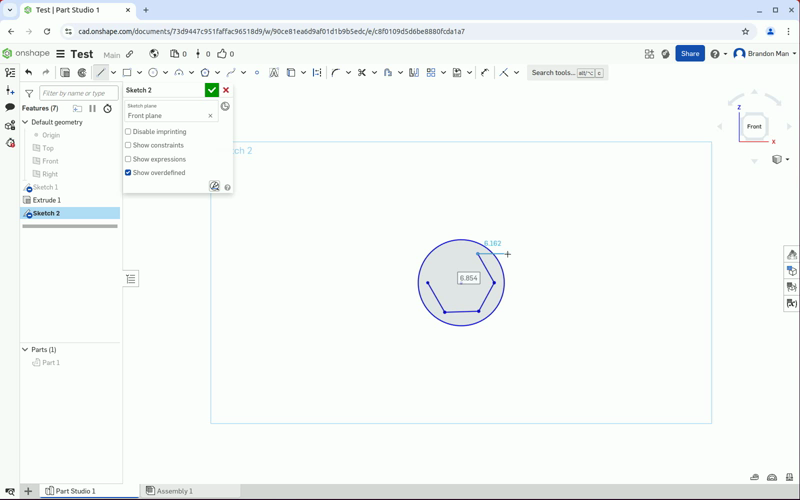
mouse_move(443, 254)
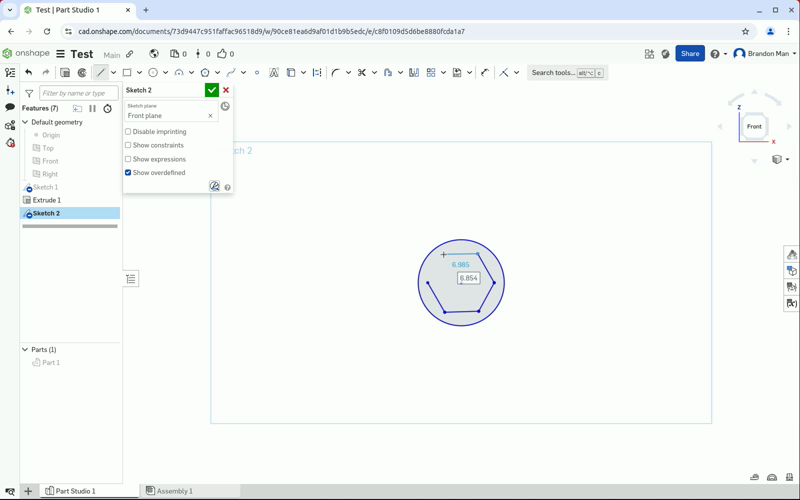
click(443, 254)
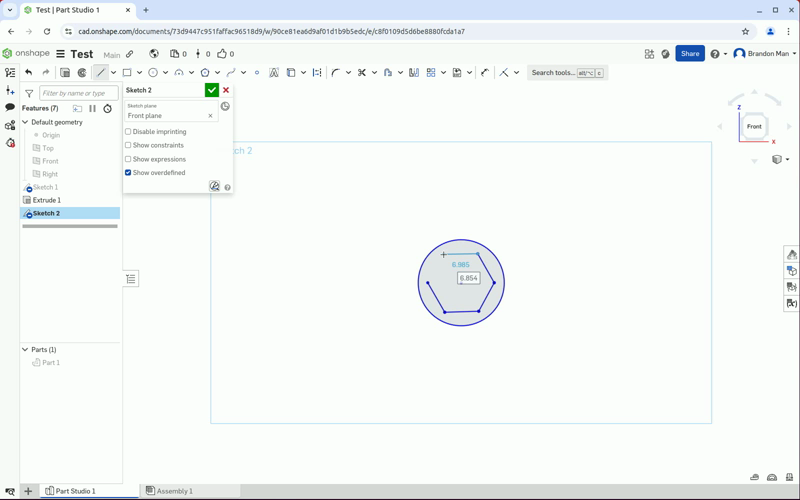
key_up(shift)
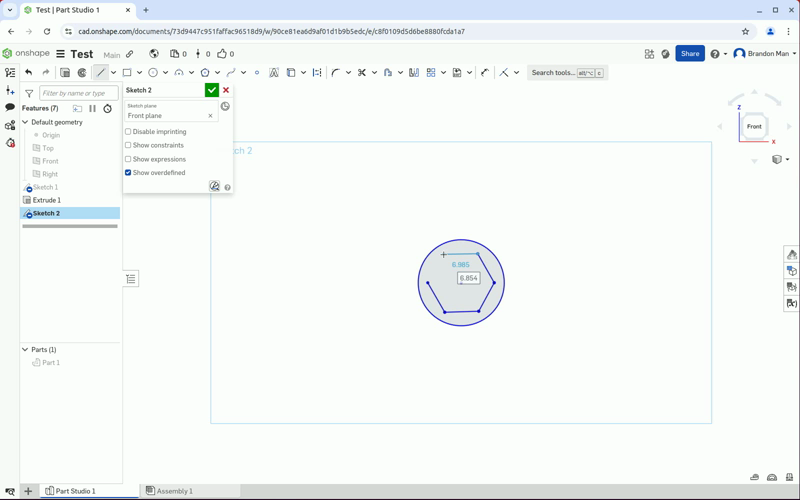
mouse_move(473, 254)
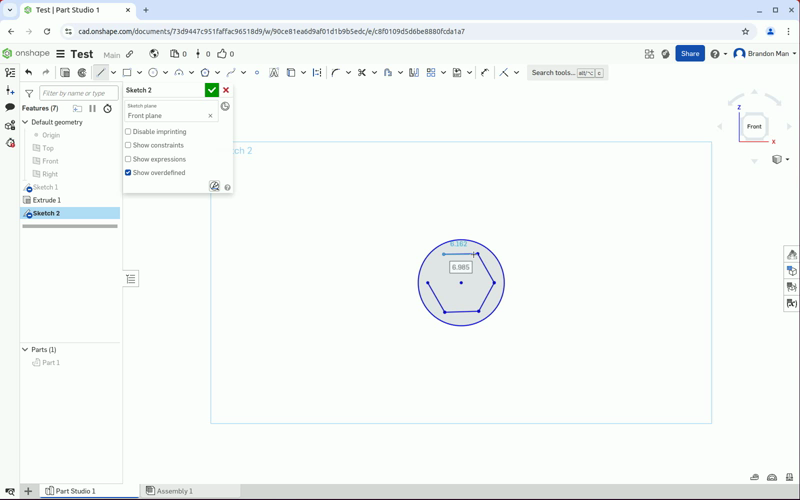
key_down(shift)
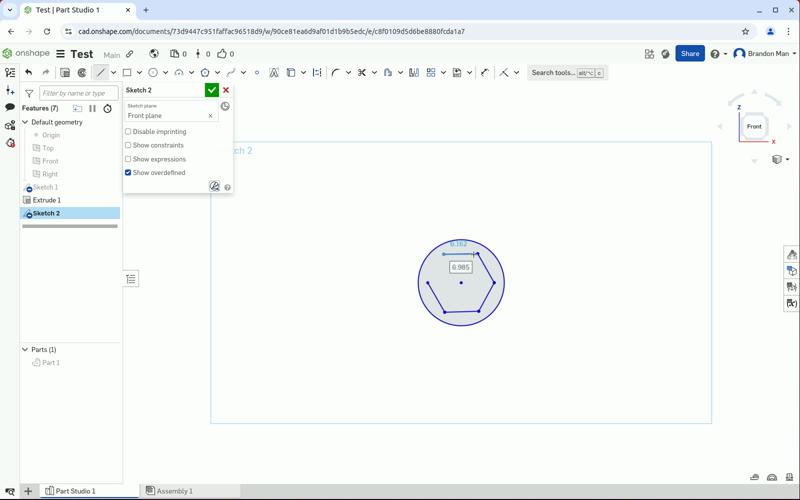
mouse_move(427, 282)
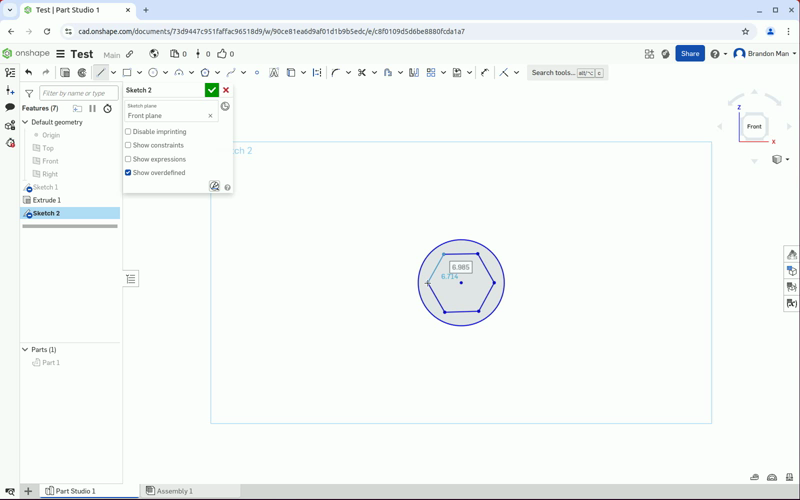
key_up(shift)
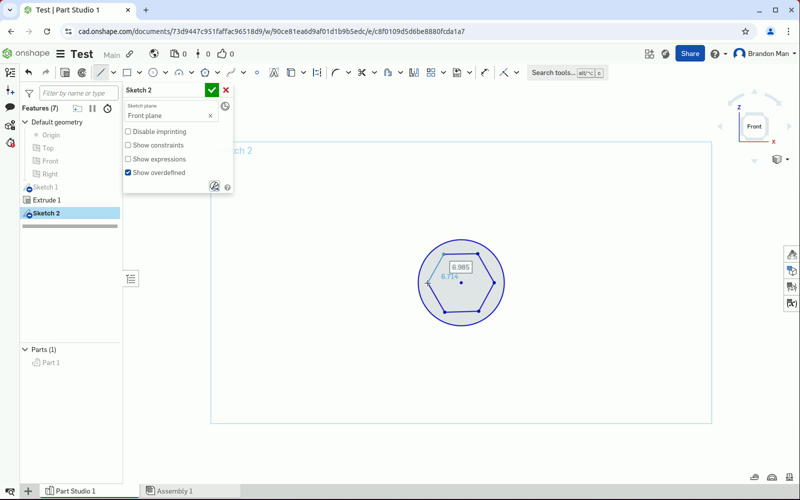
click(427, 282)
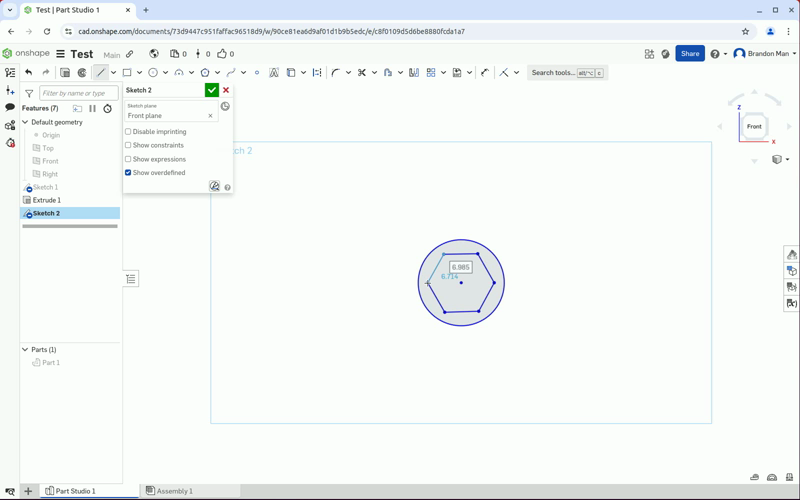
key(esc)
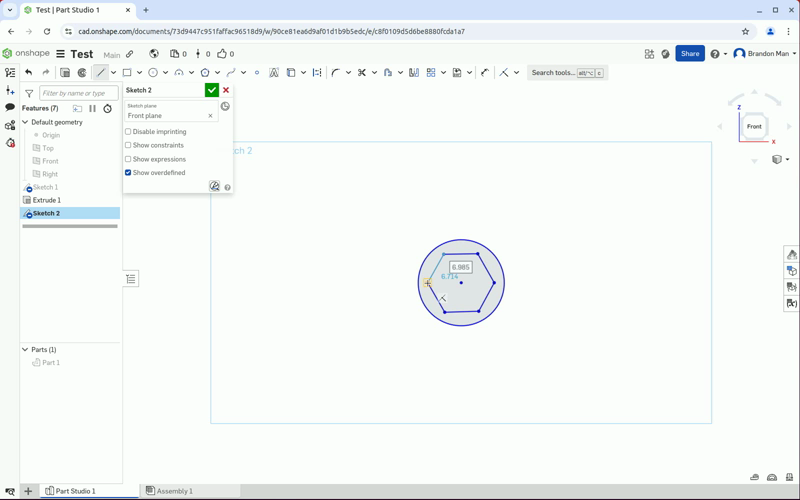
mouse_move(436, 303)
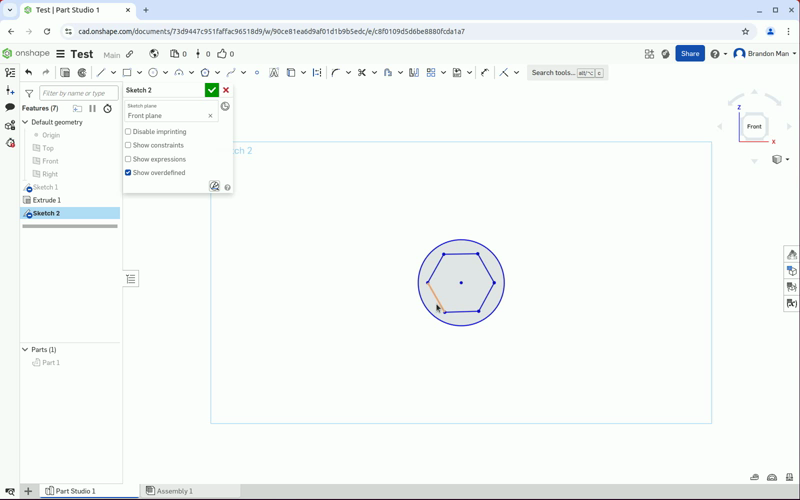
click(436, 303)
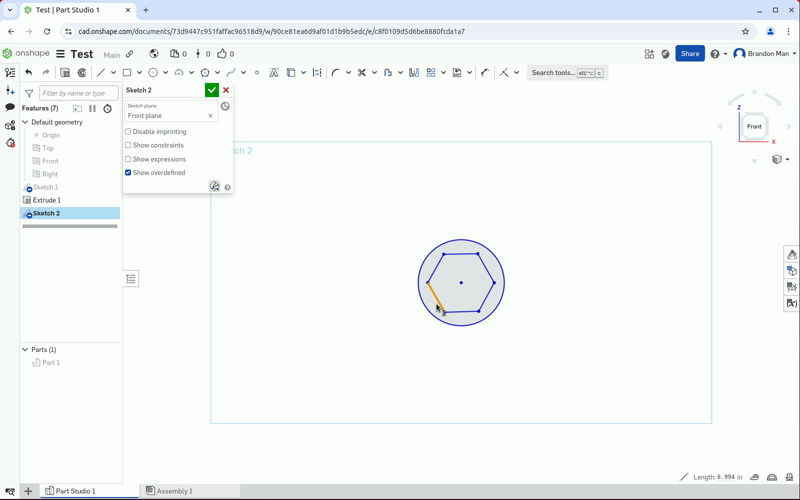
mouse_move(73, 352)
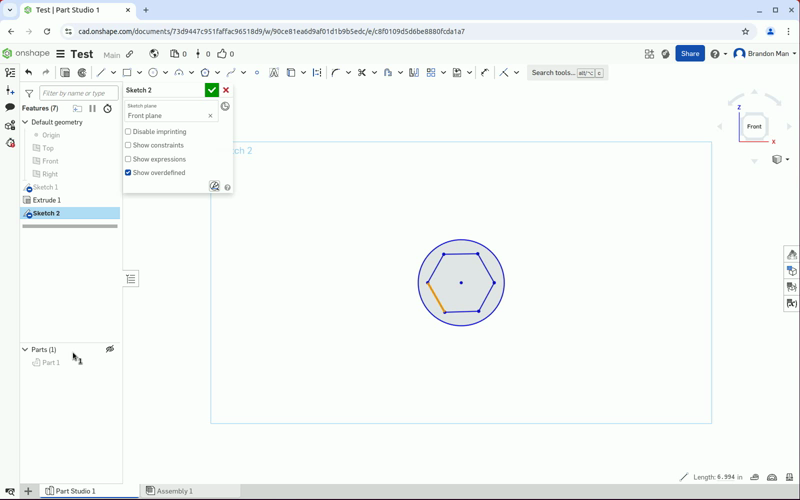
key(shift+y)
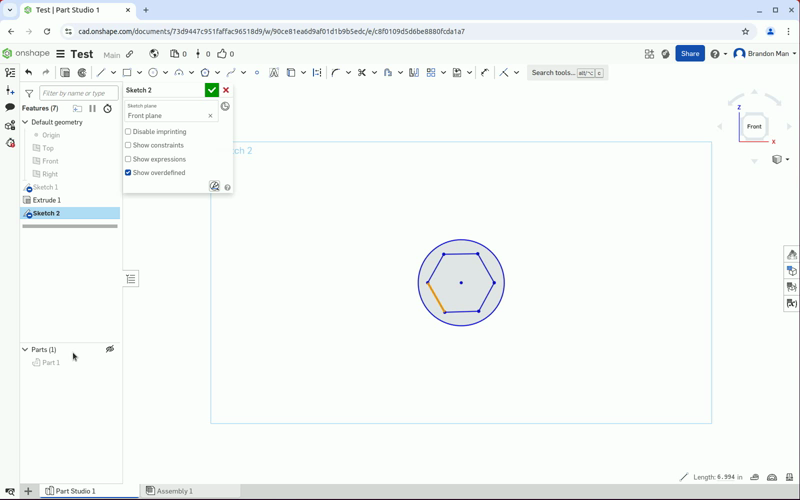
key(shift+e)
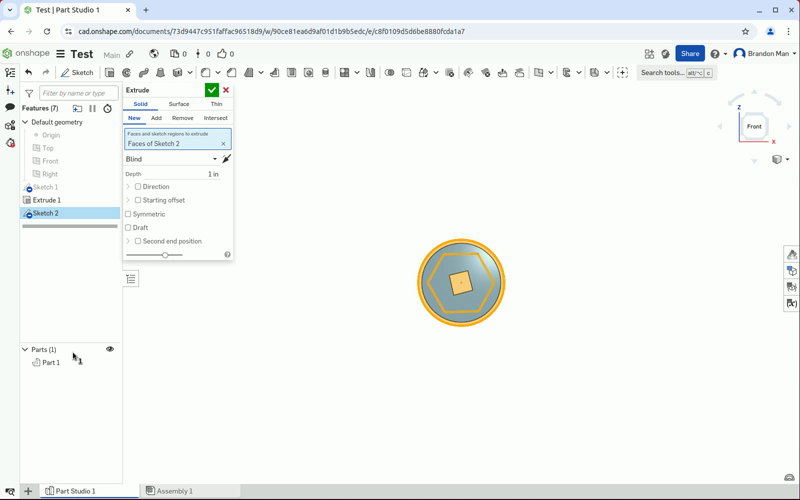
mouse_move(143, 106)
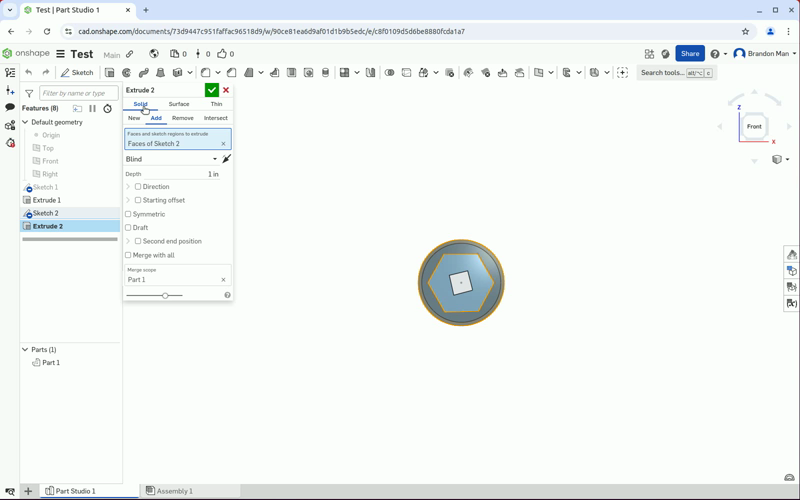
click(143, 106)
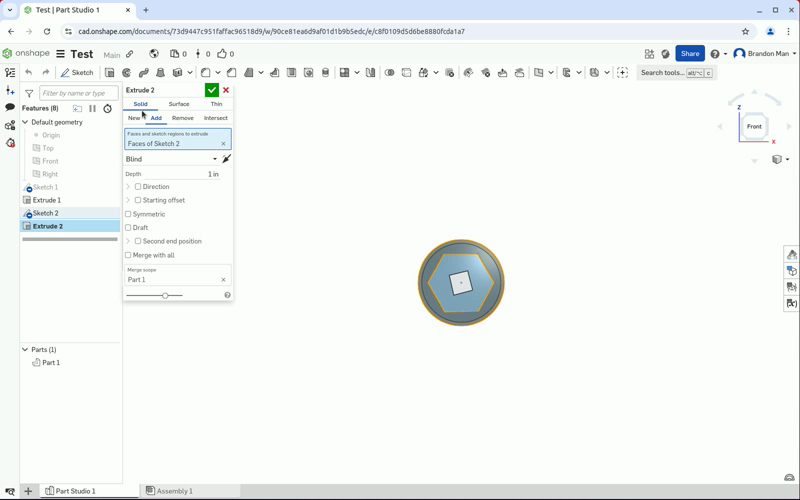
mouse_move(137, 120)
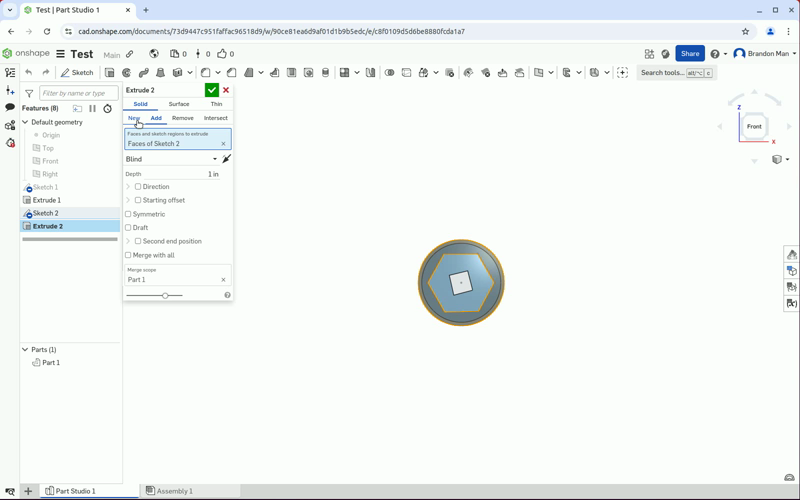
click(137, 120)
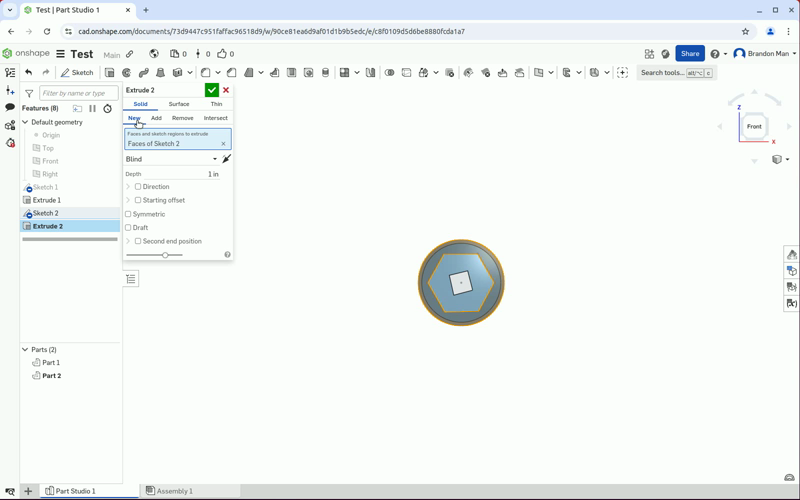
key(tab, 4)
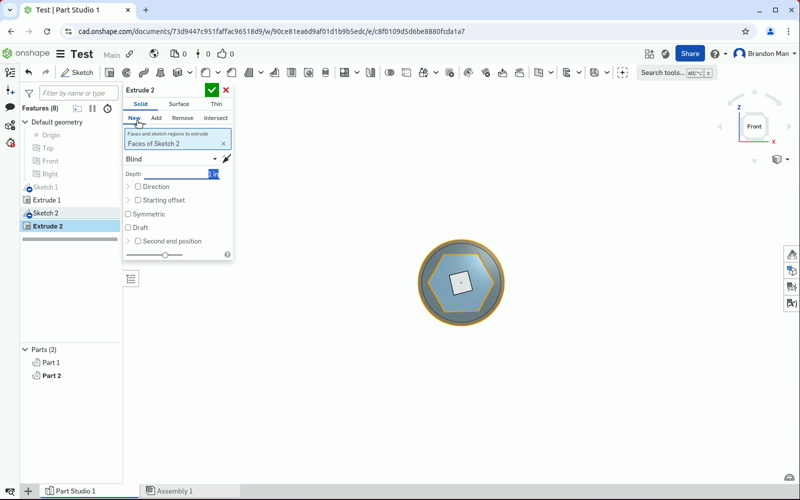
text(-23.108)
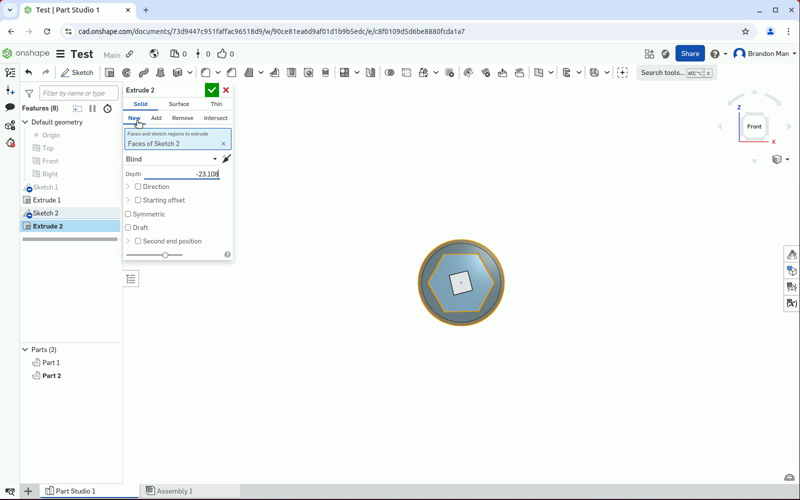
key(enter)
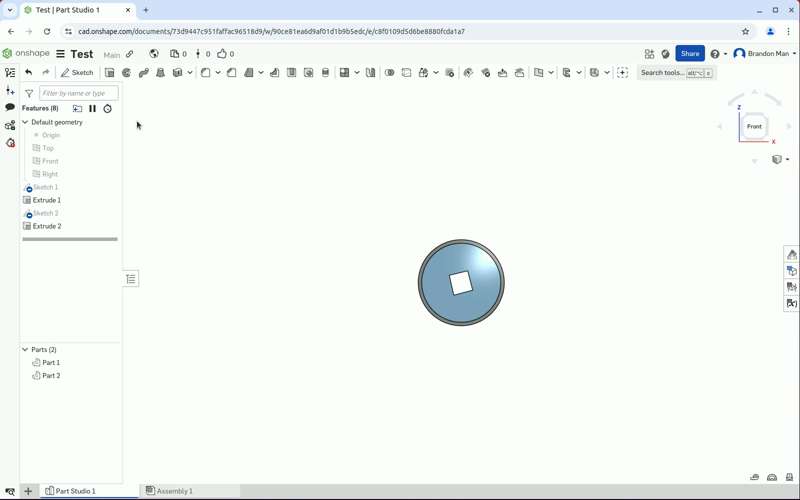
key(shift+h)
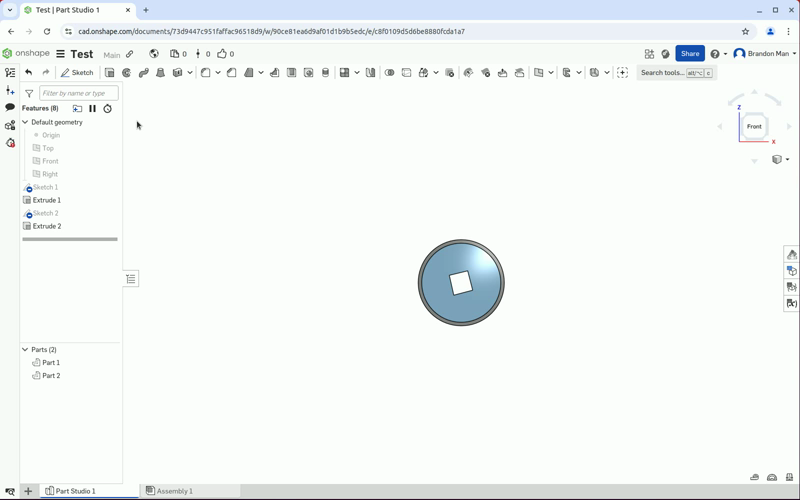
key(shift+h)
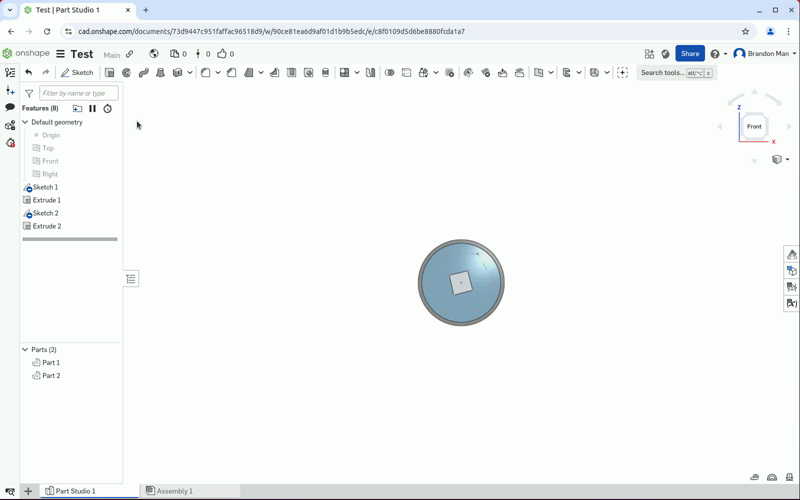
key(shift+7)
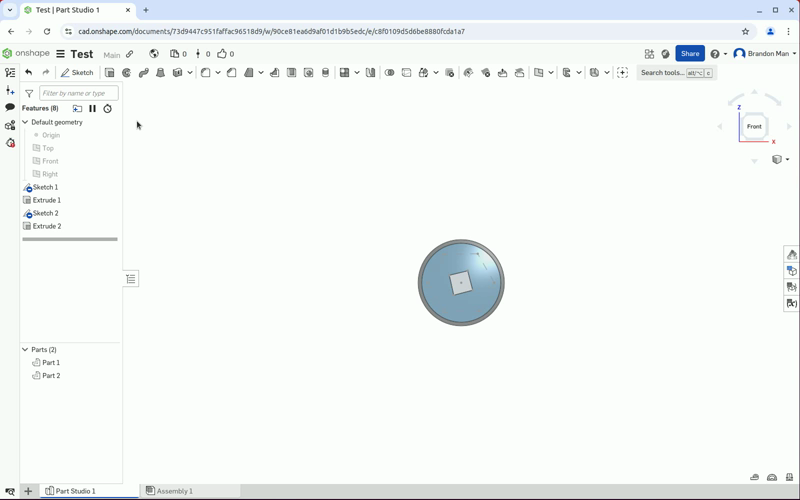
key(left, 2)
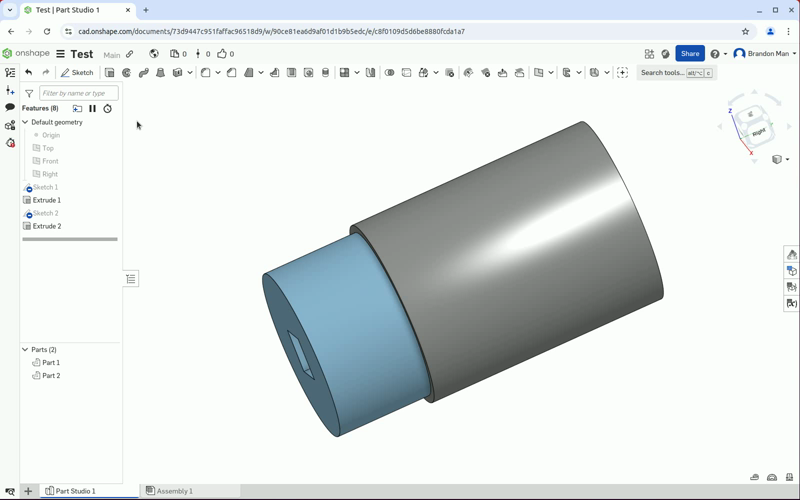
key(down, 2)
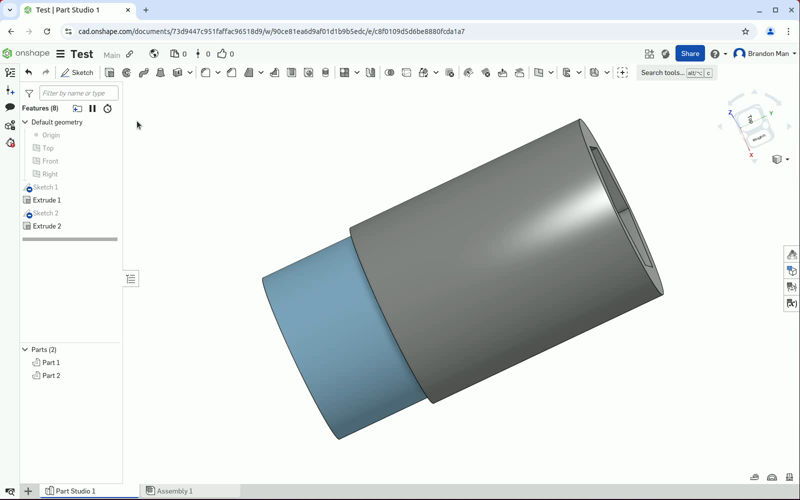
key(up, 2)
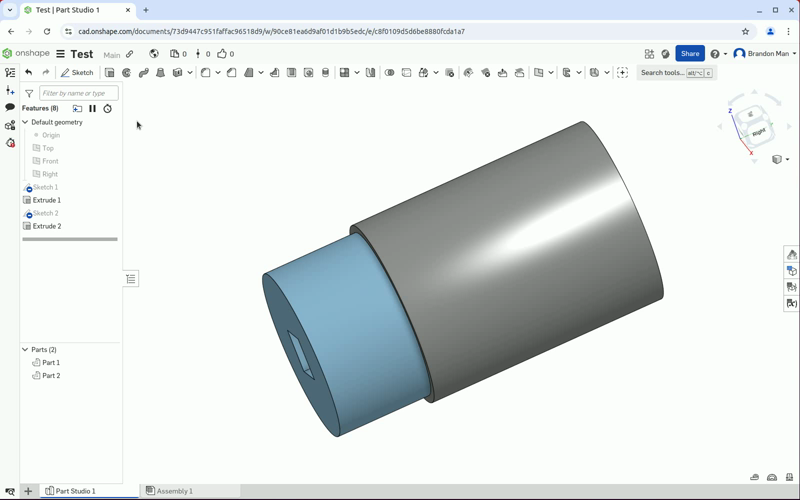
key(right, 2)
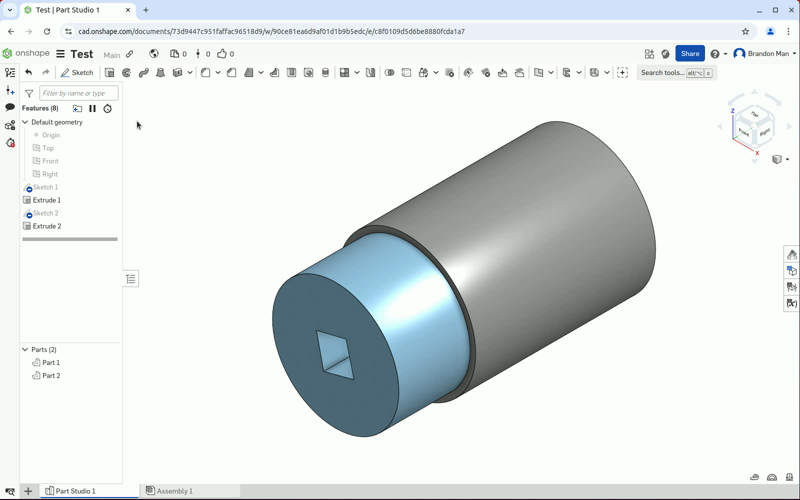
mouse_move(73, 189)
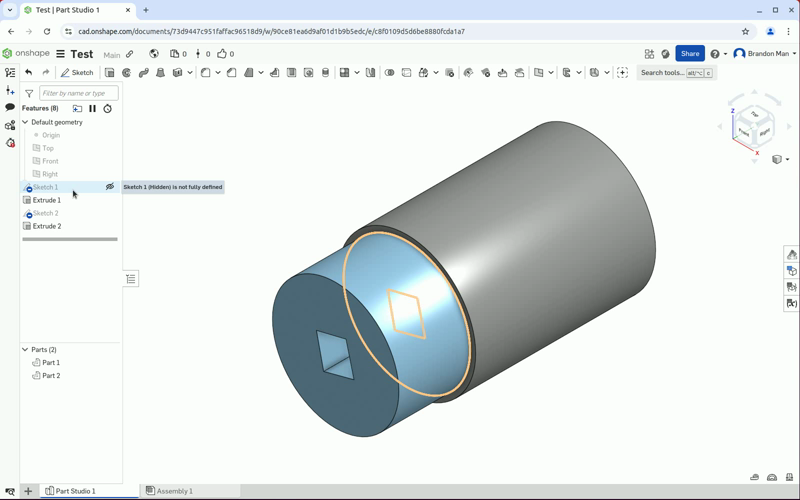
click(73, 189)